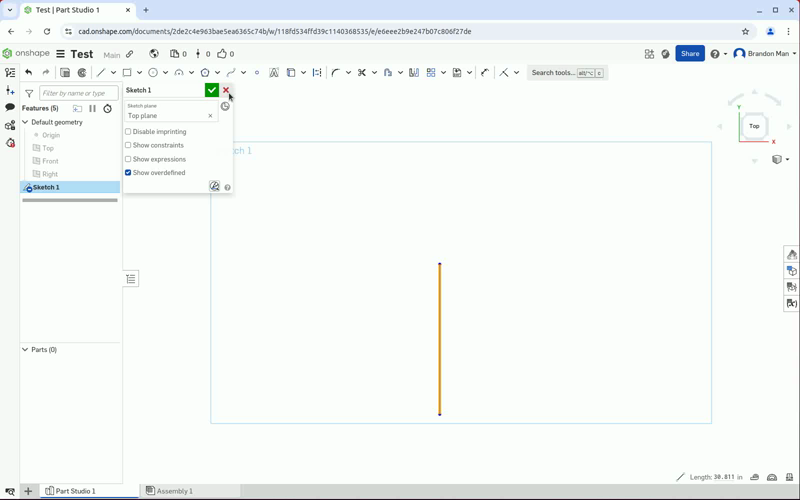
key(shift+h)
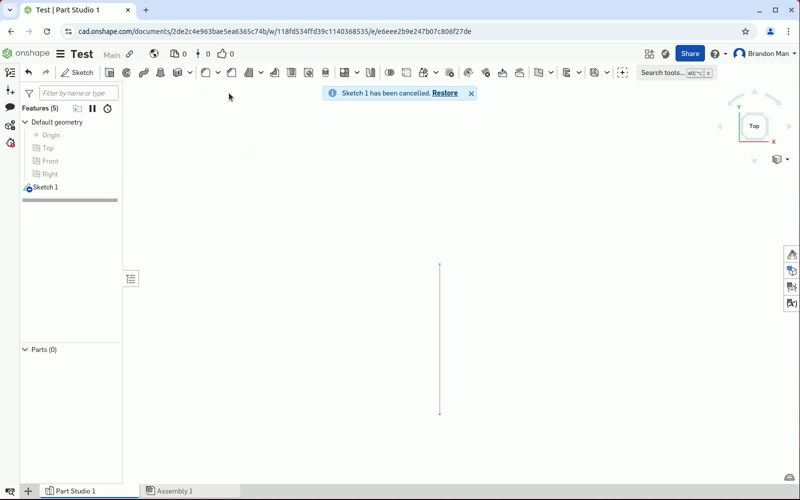
key(shift+s)
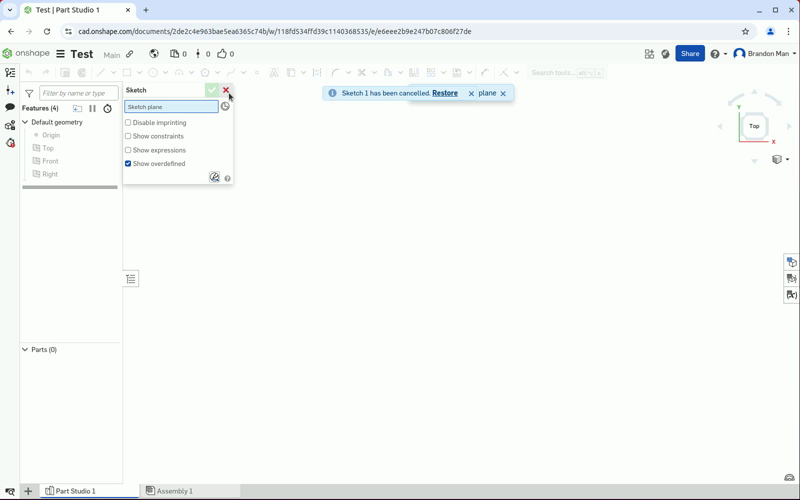
mouse_move(73, 150)
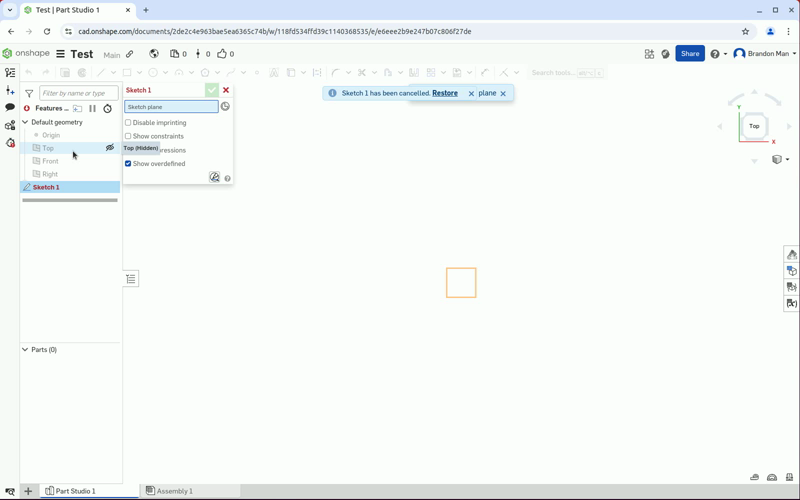
click(73, 150)
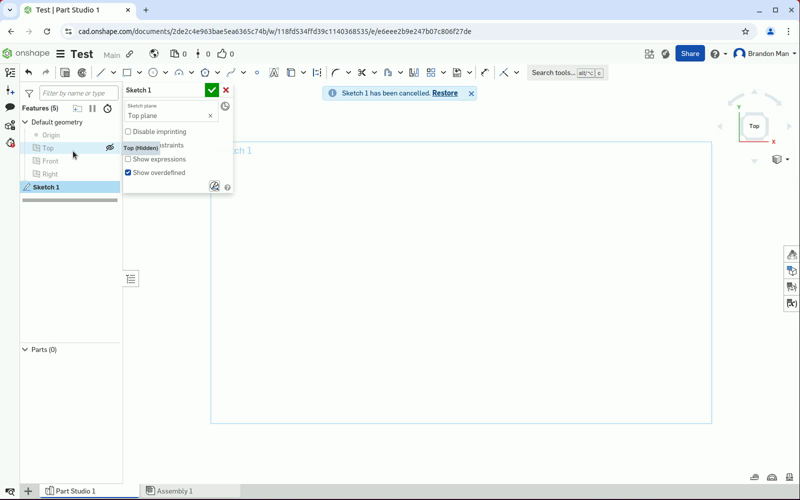
mouse_move(73, 352)
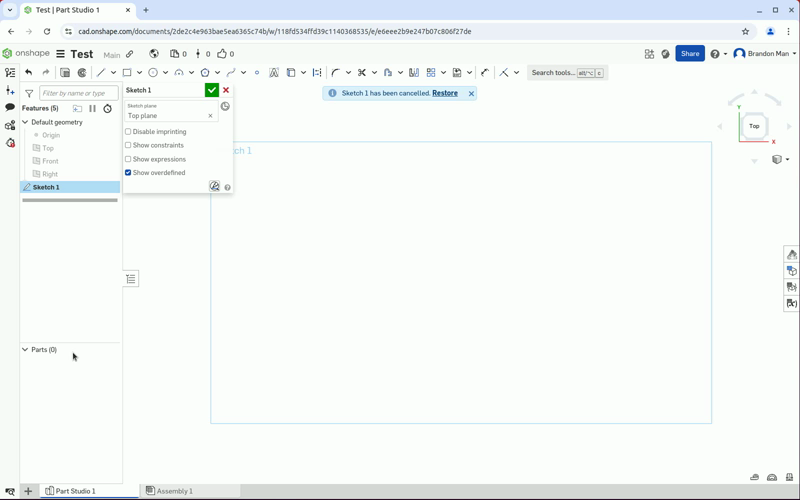
key(y)
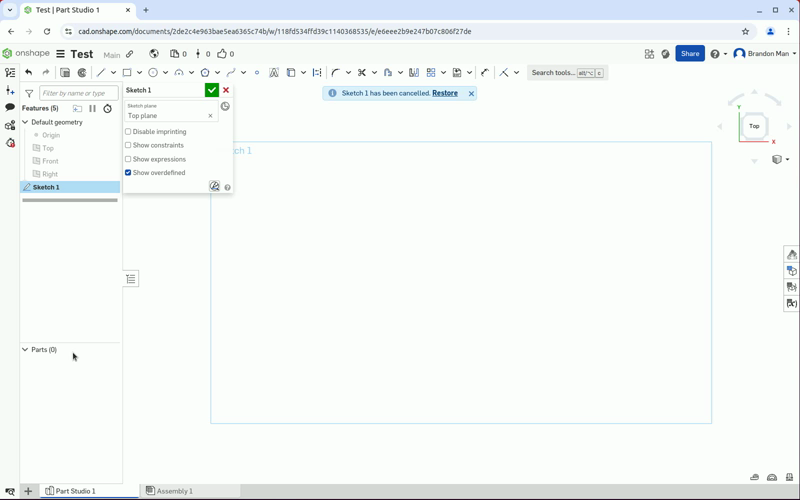
key(l)
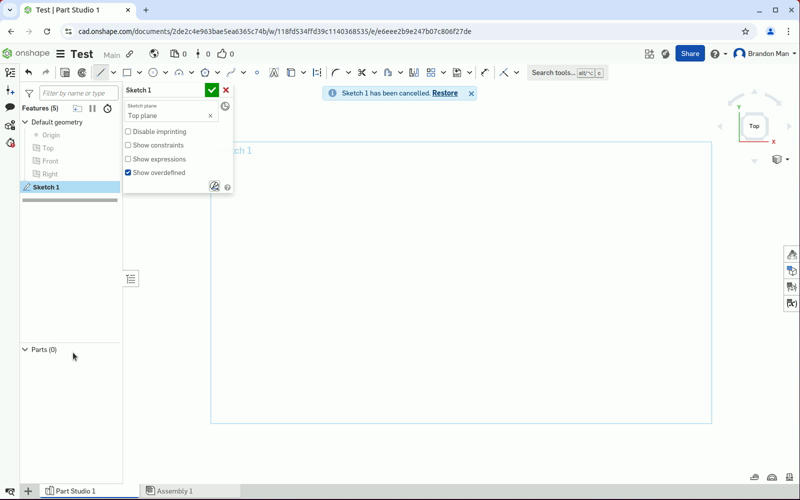
key_down(shift)
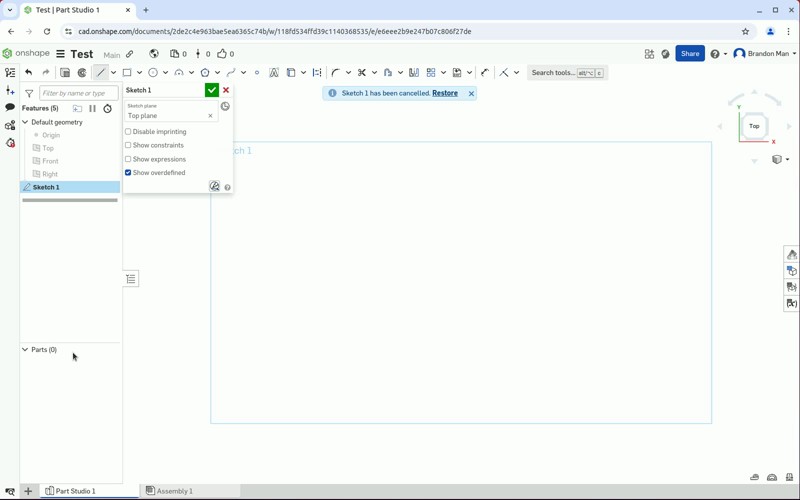
mouse_move(460, 282)
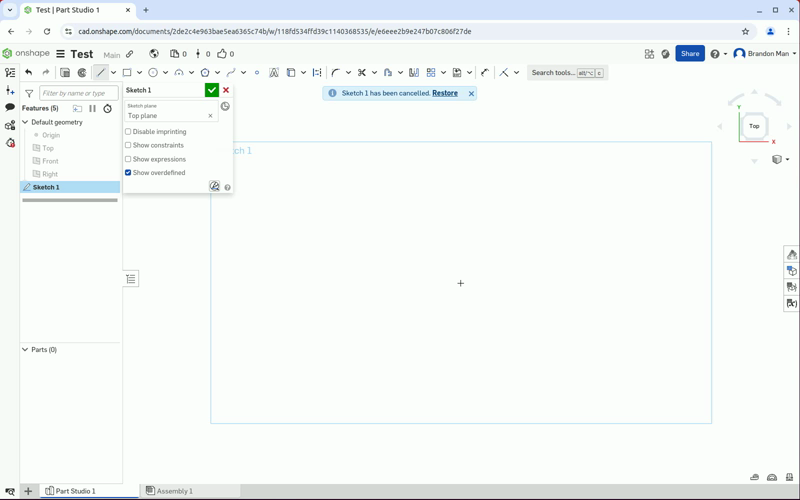
click(460, 282)
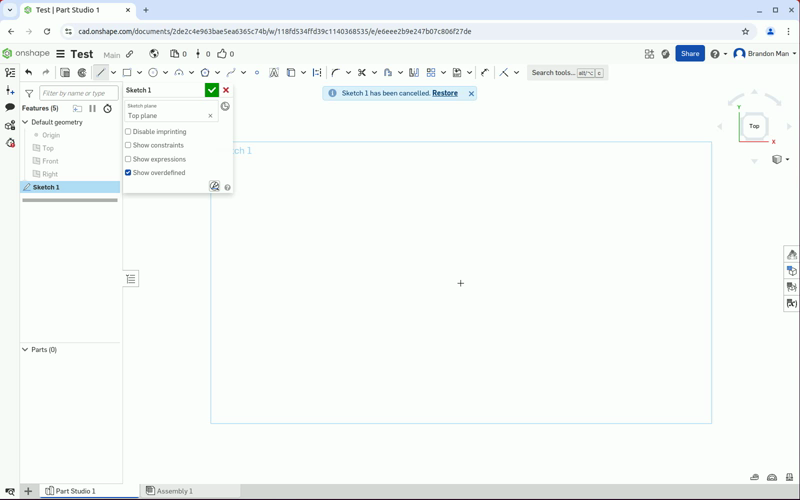
key_up(shift)
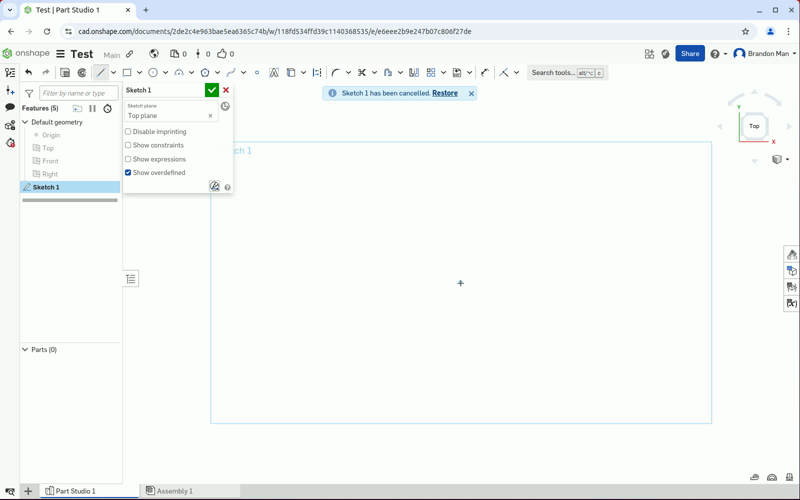
key_down(shift)
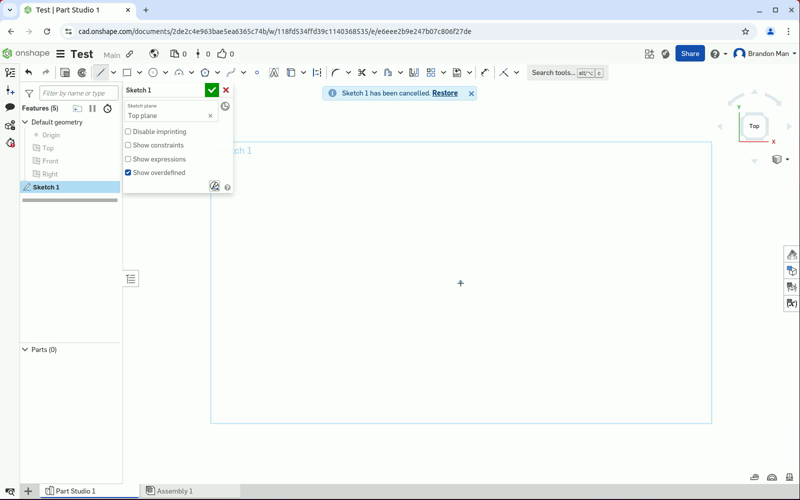
mouse_move(490, 282)
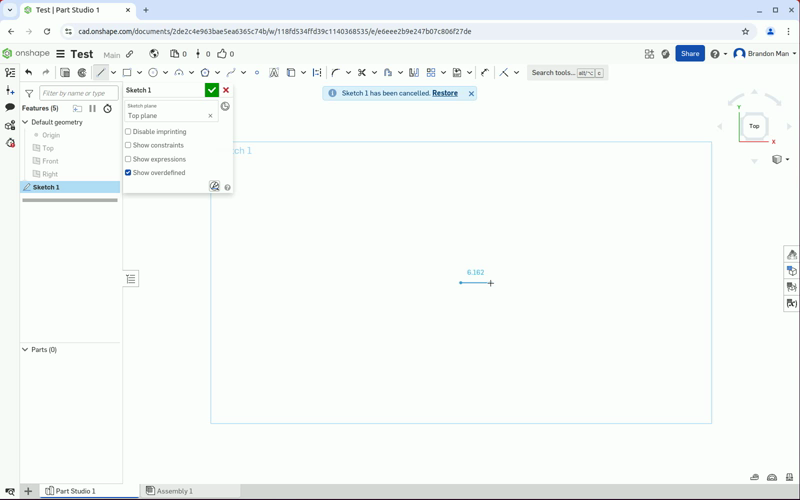
mouse_move(517, 282)
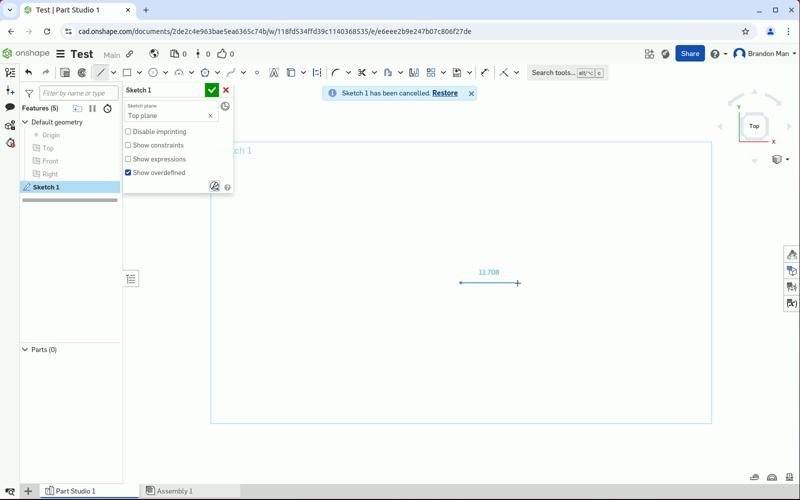
click(517, 282)
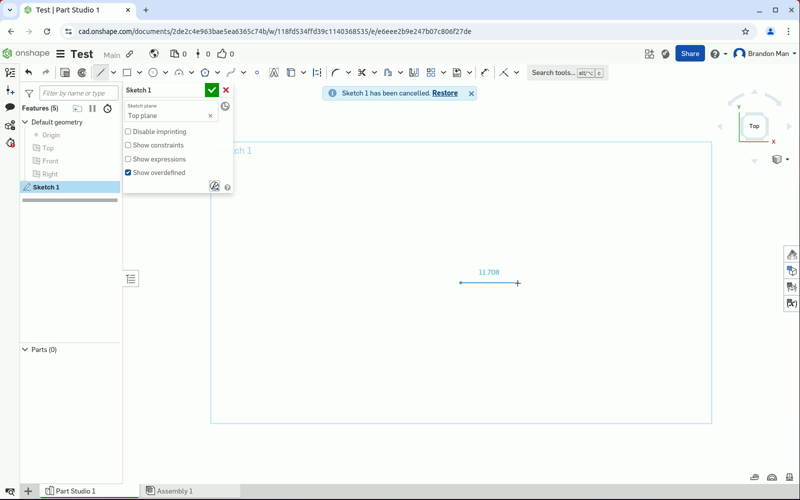
key_up(shift)
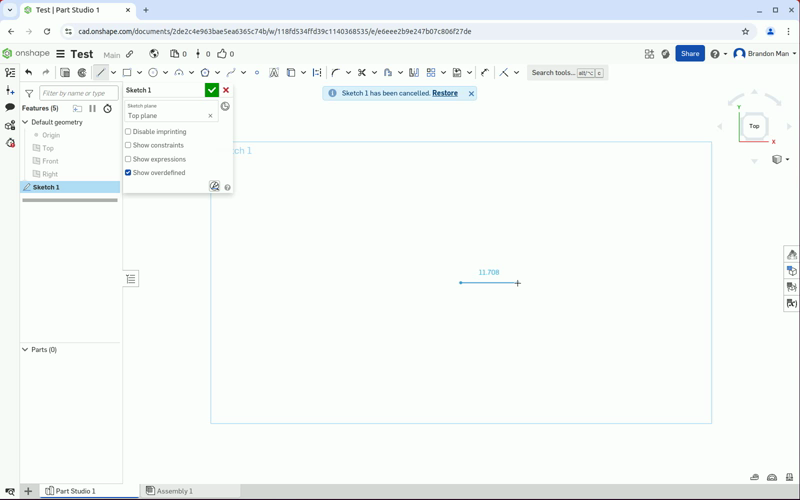
key_down(shift)
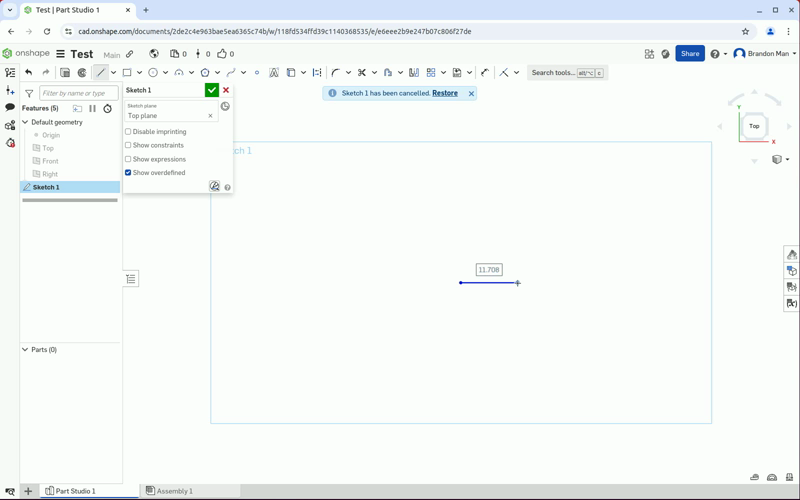
mouse_move(547, 282)
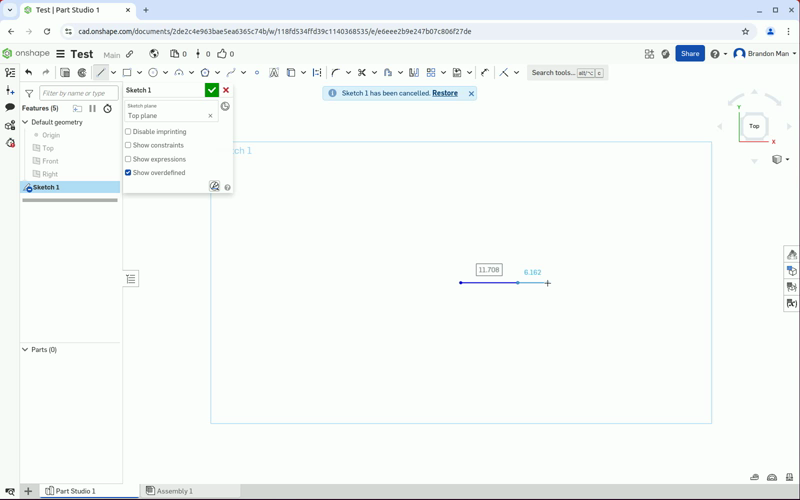
mouse_move(517, 226)
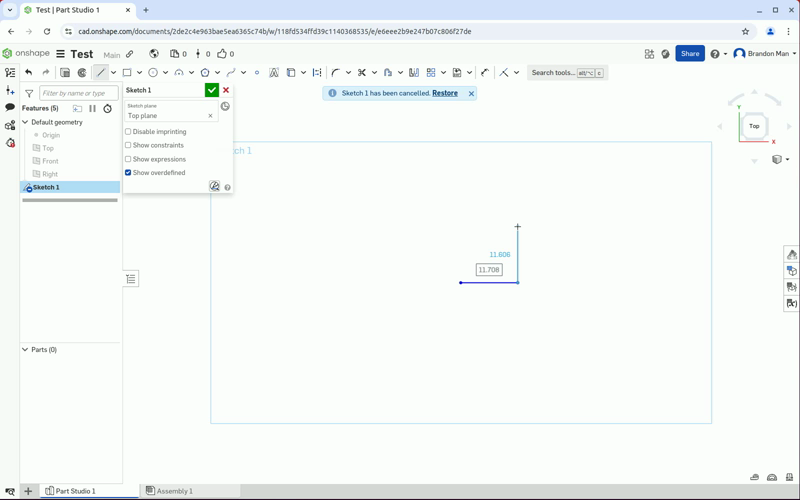
click(517, 226)
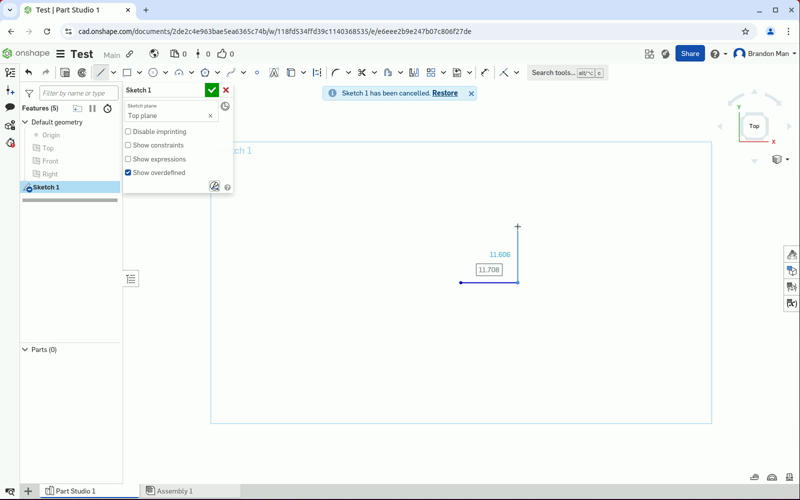
key_up(shift)
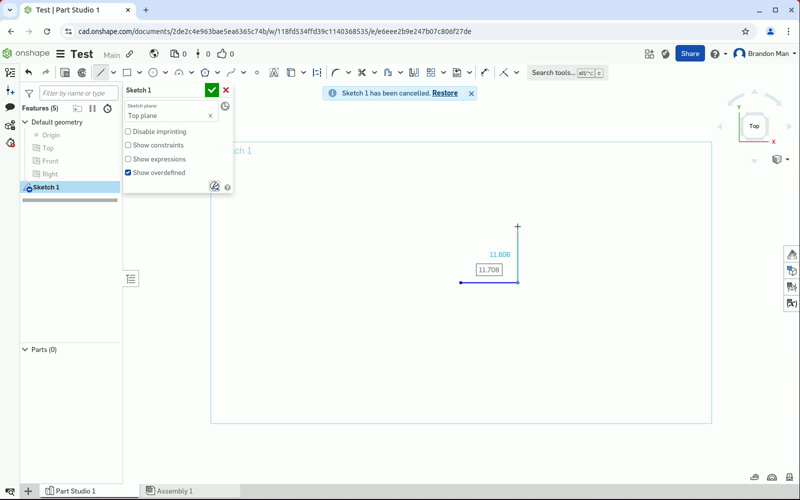
key_down(shift)
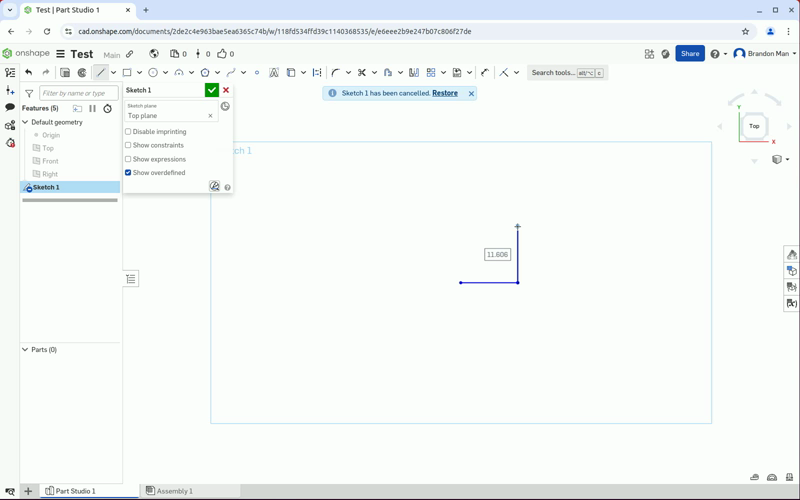
mouse_move(547, 226)
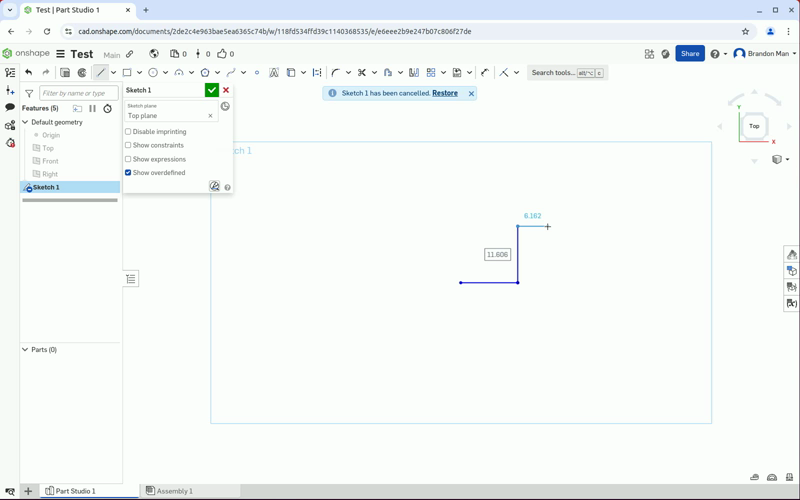
mouse_move(460, 226)
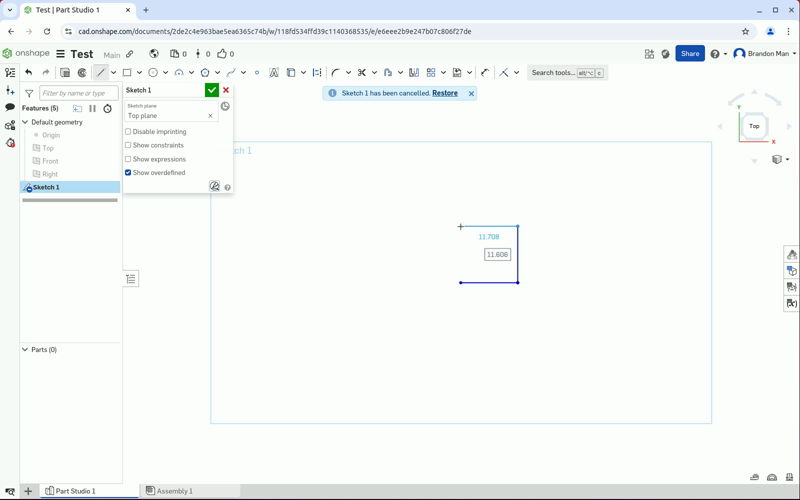
click(460, 226)
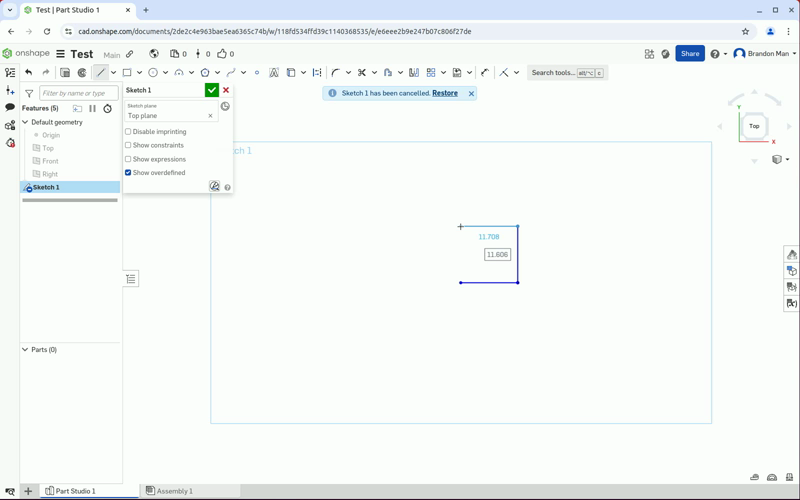
key_up(shift)
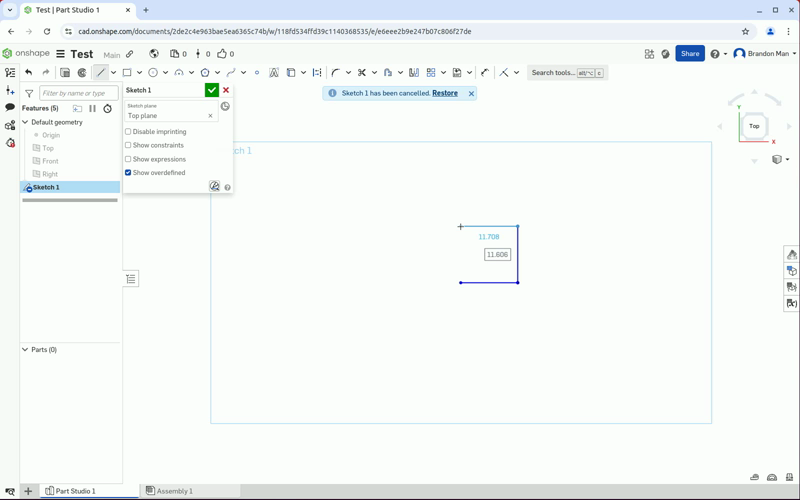
mouse_move(490, 226)
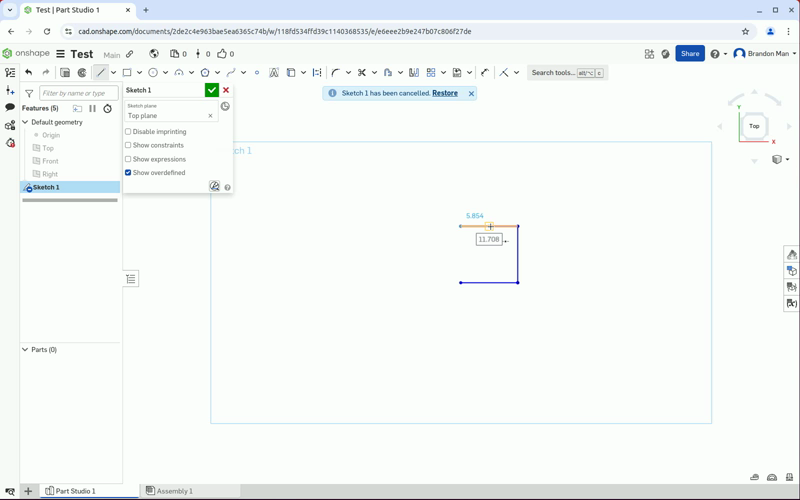
key_down(shift)
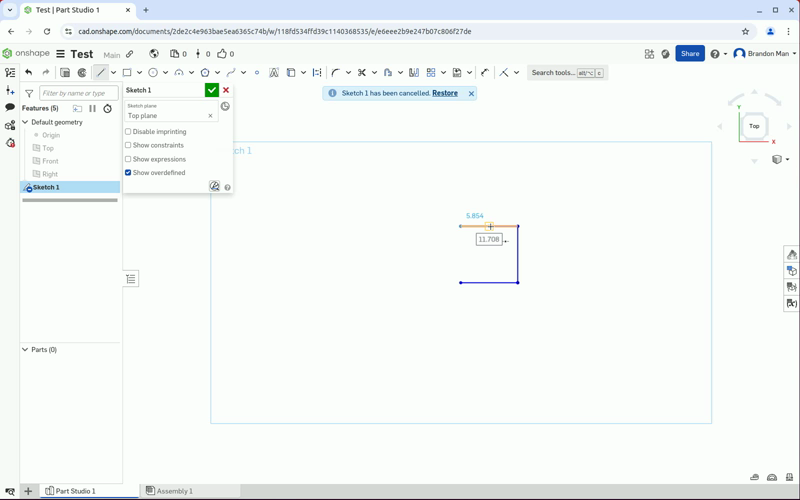
mouse_move(460, 282)
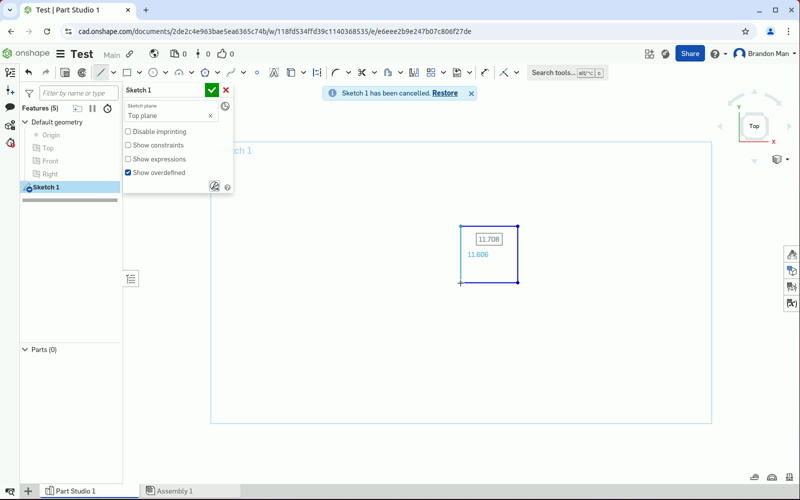
key_up(shift)
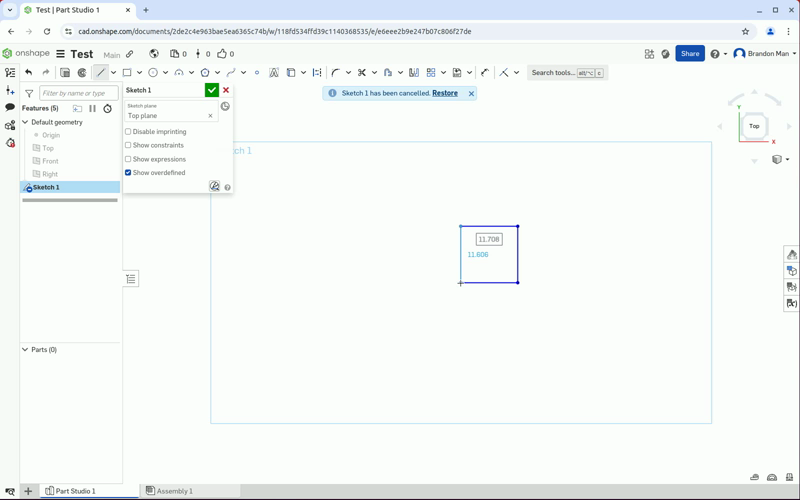
click(460, 282)
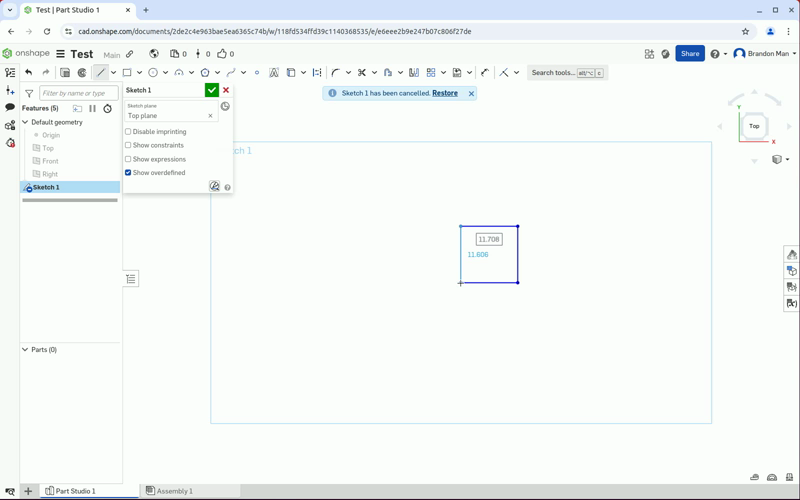
key(esc)
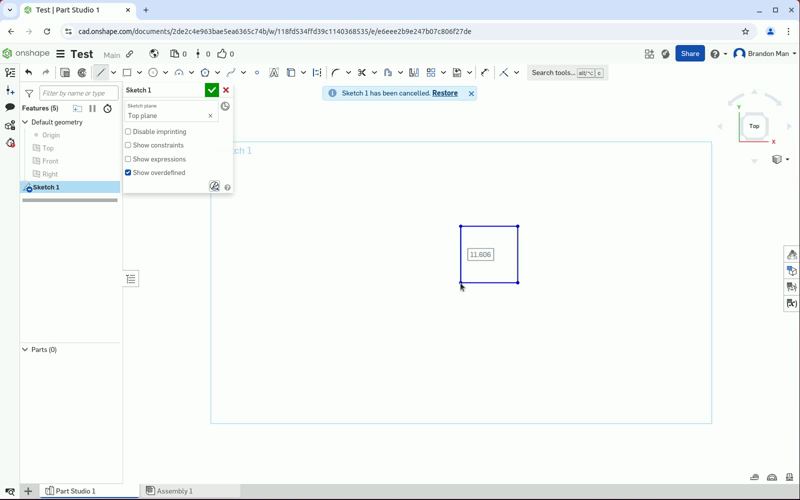
mouse_move(491, 246)
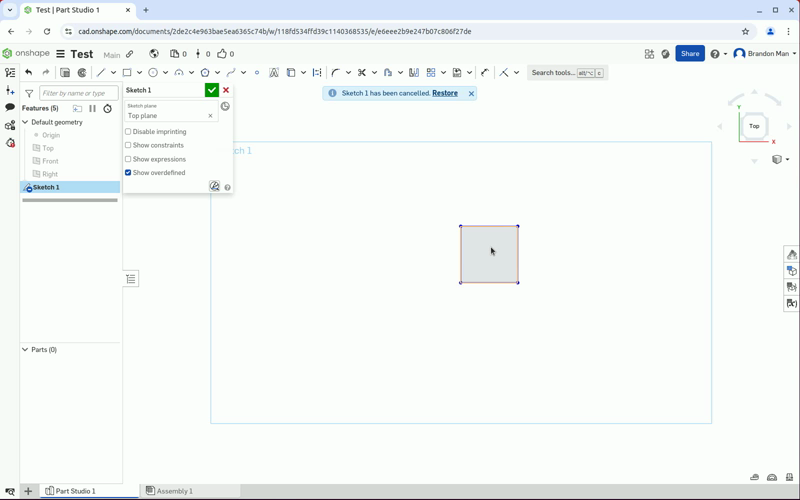
click(491, 246)
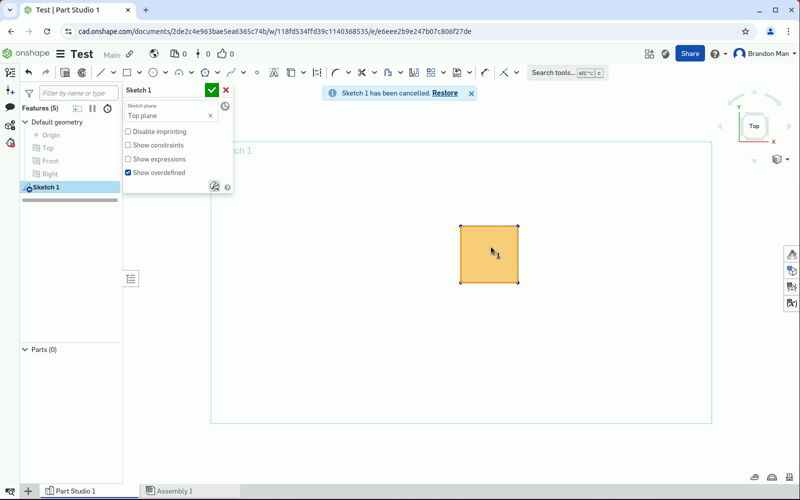
mouse_move(73, 352)
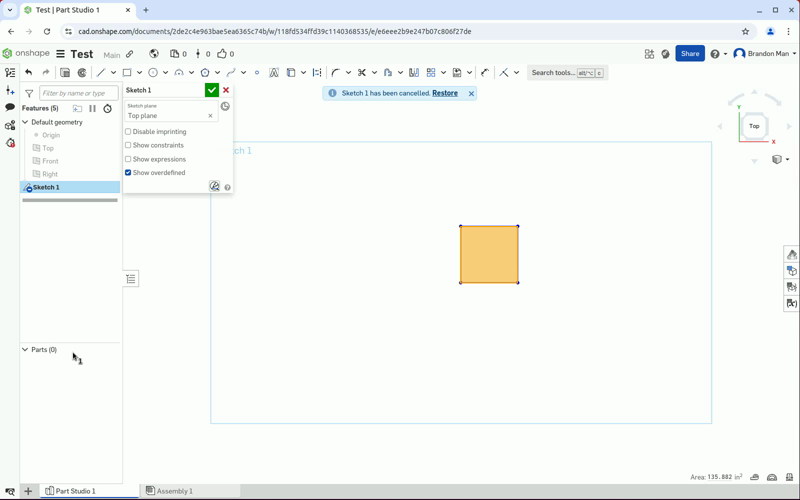
key(shift+y)
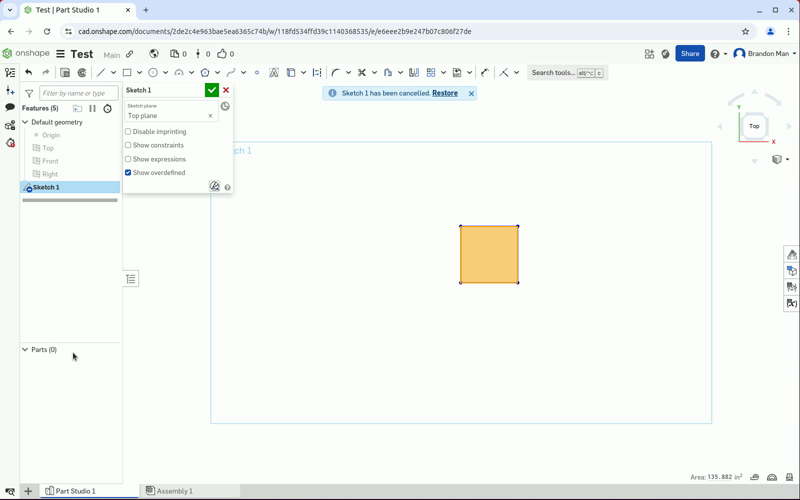
key(shift+e)
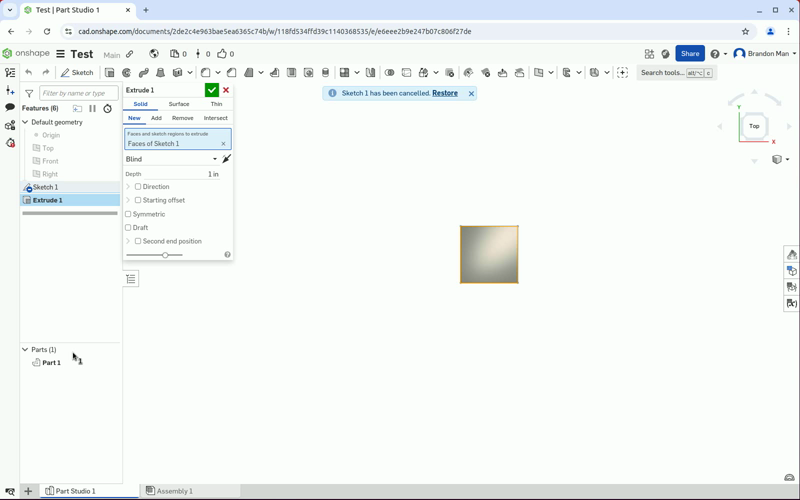
mouse_move(143, 106)
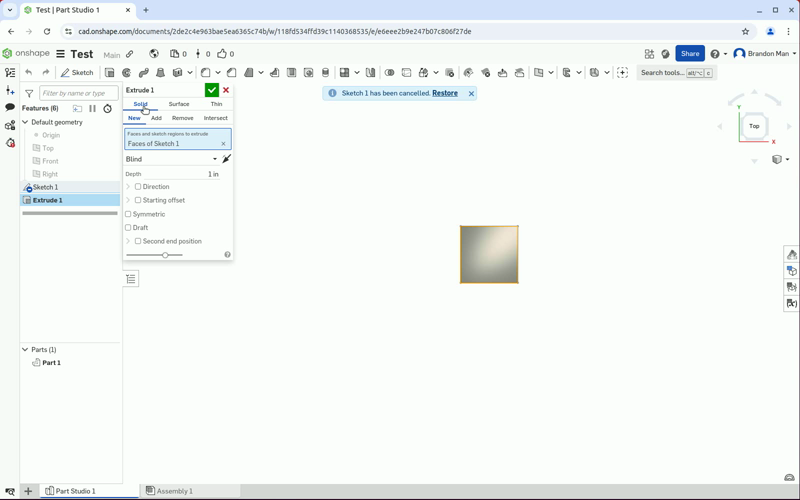
click(143, 106)
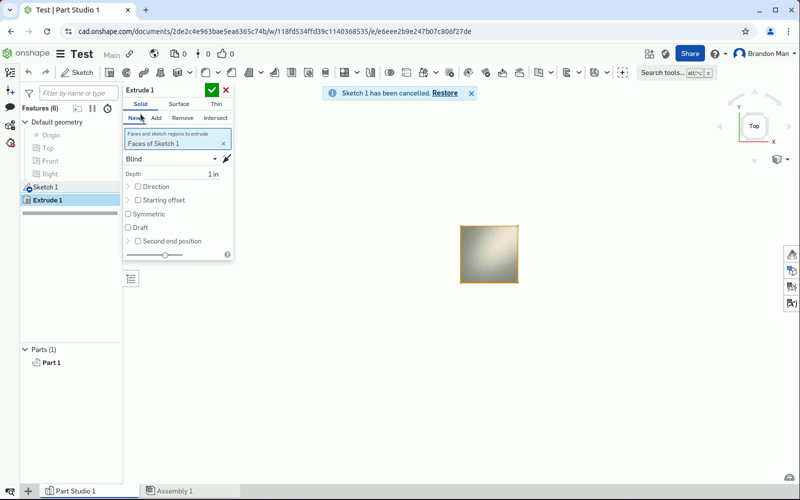
mouse_move(137, 120)
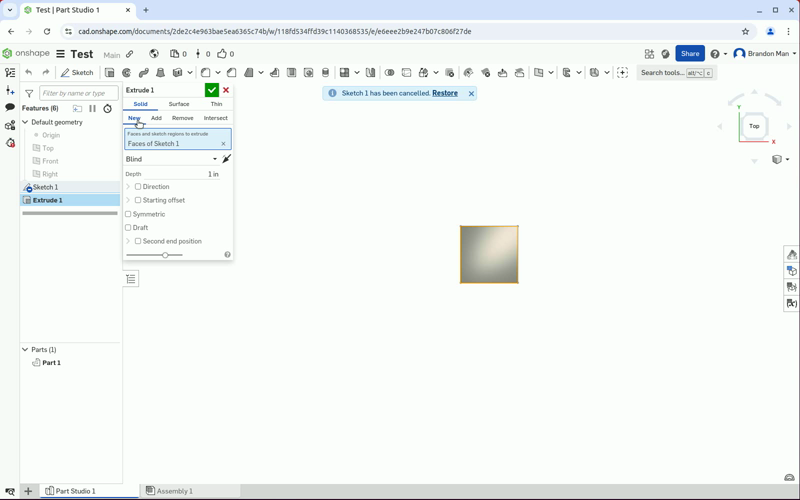
click(137, 120)
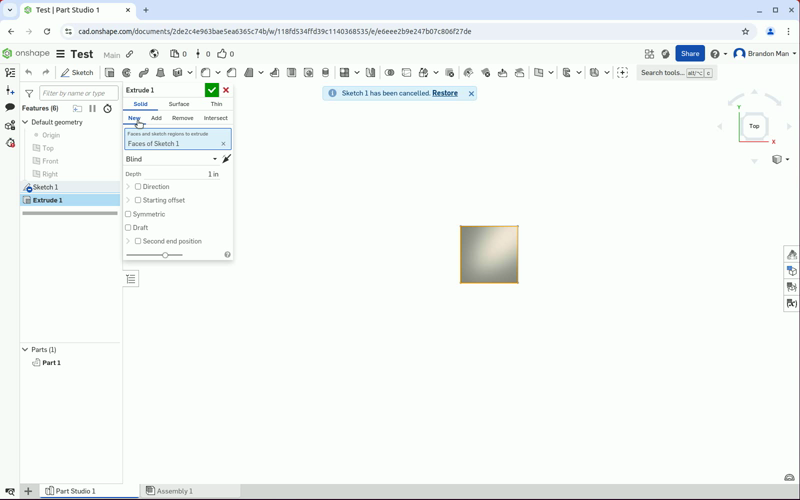
key(tab, 4)
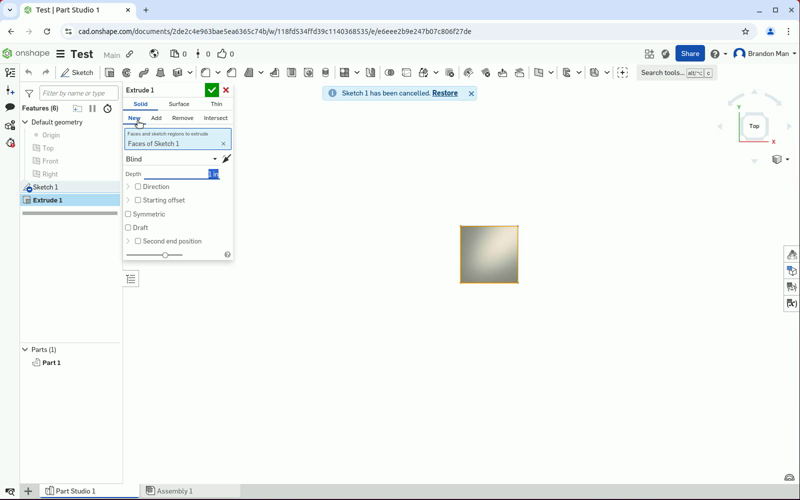
text(23.108)
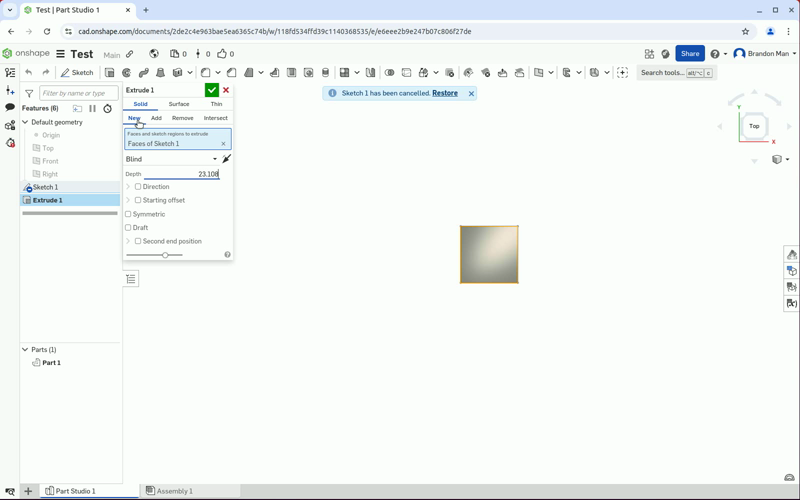
key(enter)
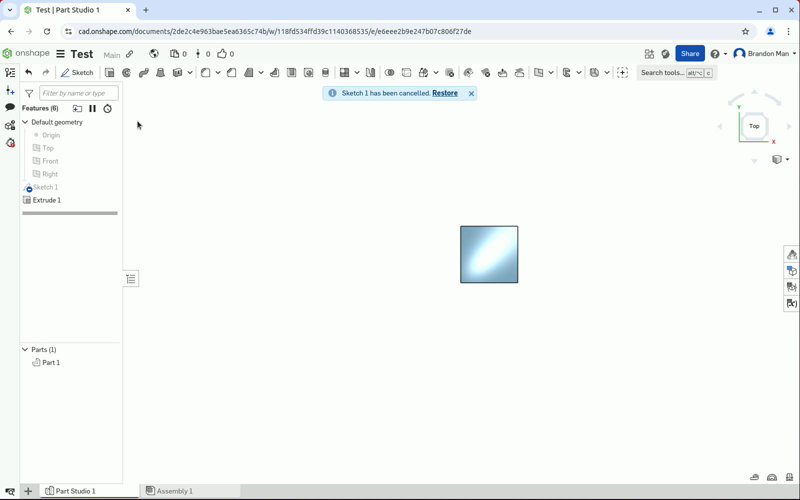
key(shift+h)
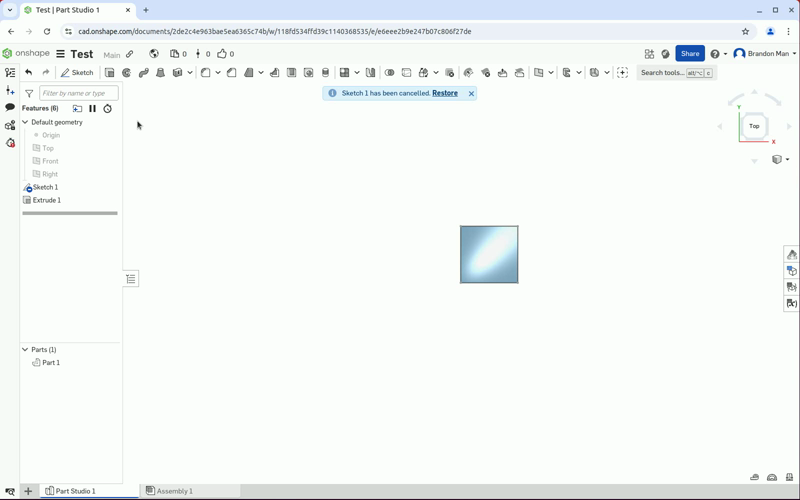
key(shift+h)
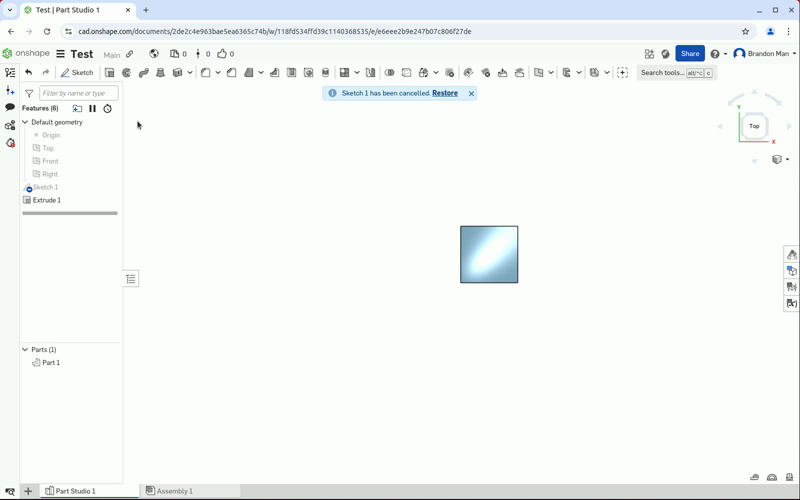
mouse_move(73, 189)
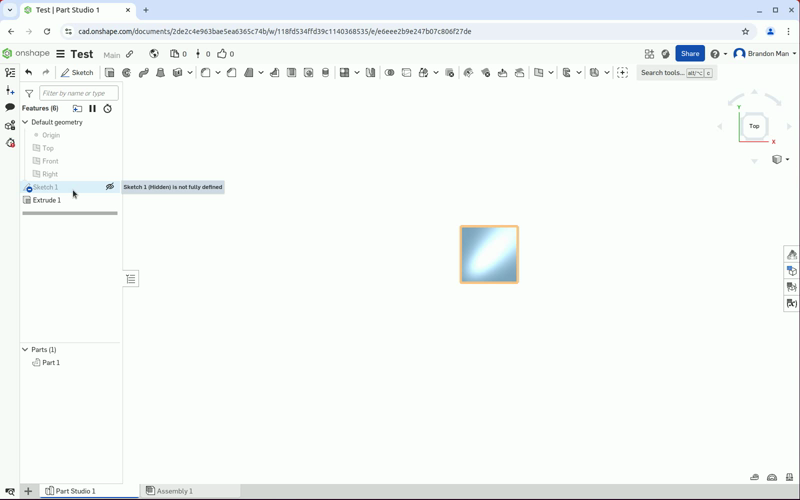
click(73, 189)
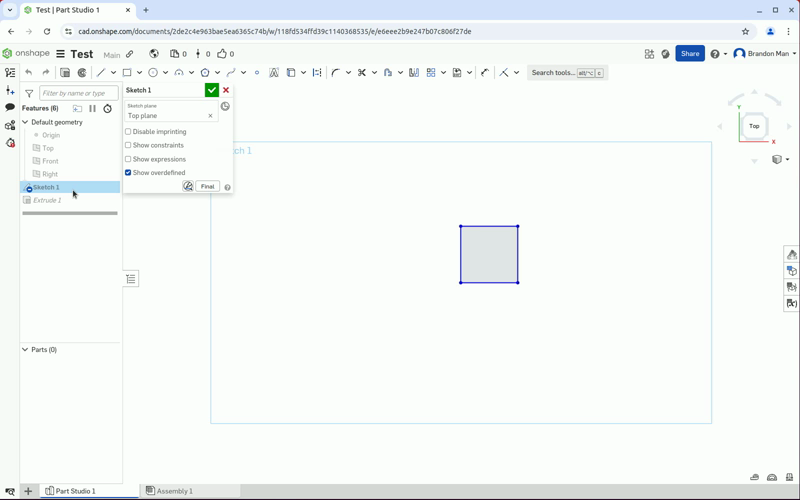
mouse_move(229, 92)
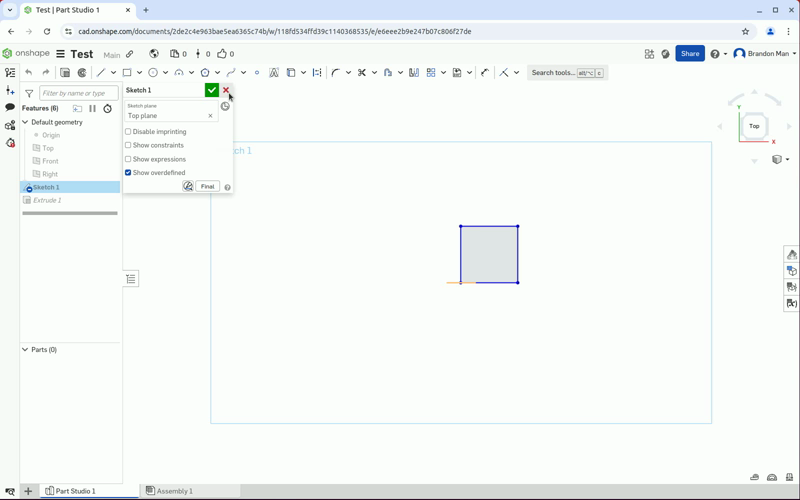
click(229, 92)
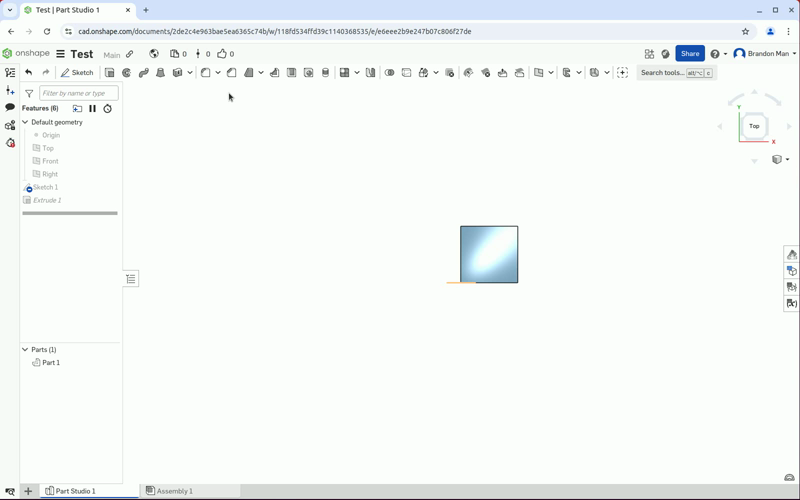
mouse_move(73, 352)
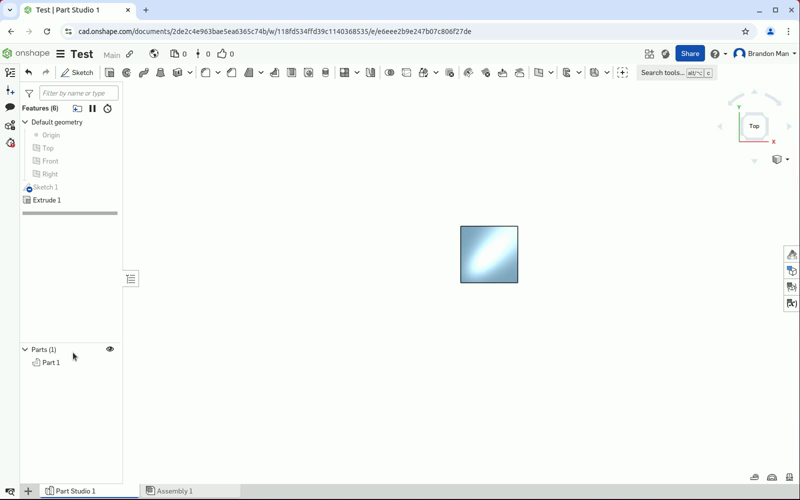
key(y)
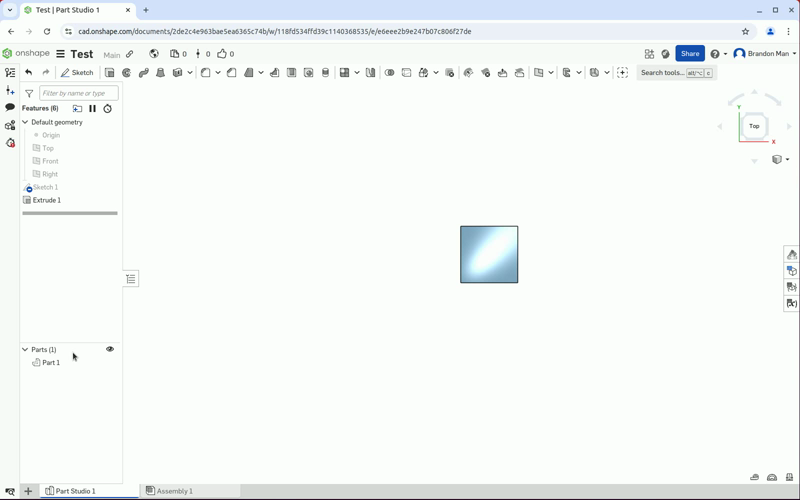
key(shift+p)
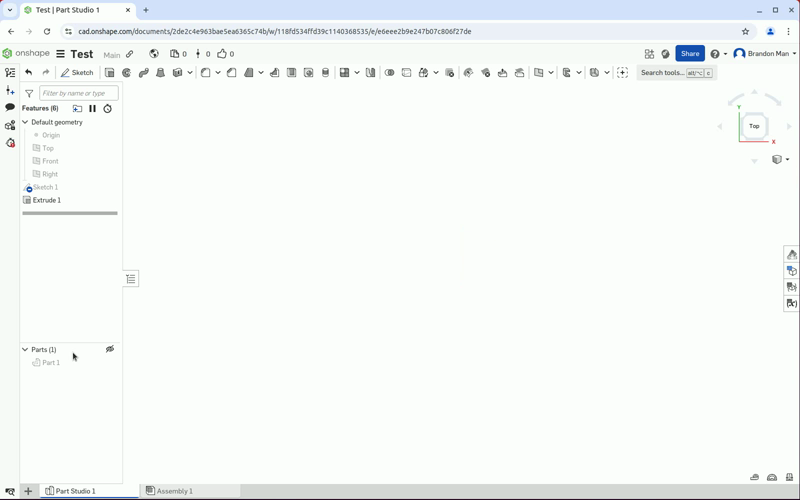
key(space)
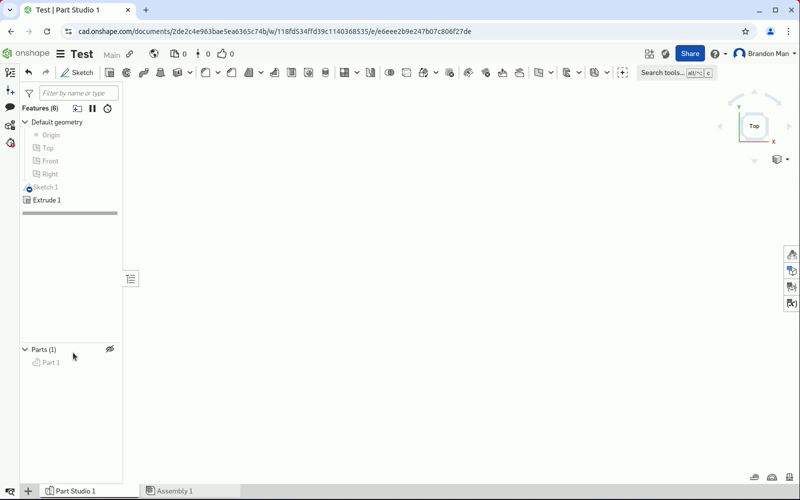
key_down(shift)
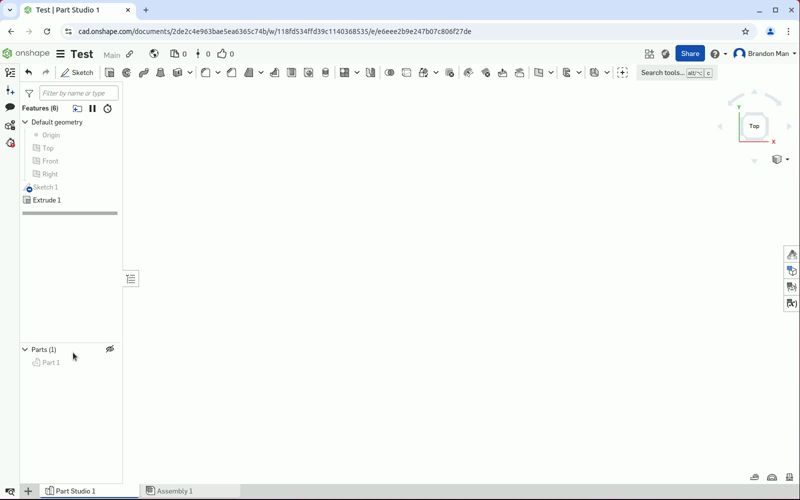
key(up)
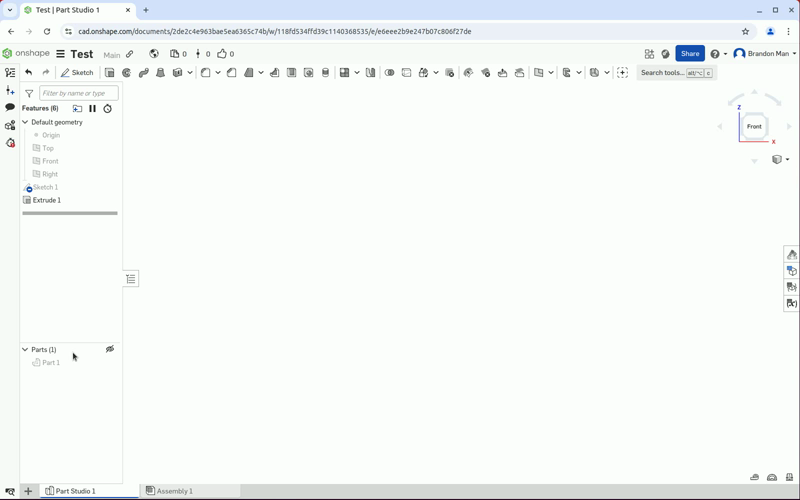
key_up(shift)
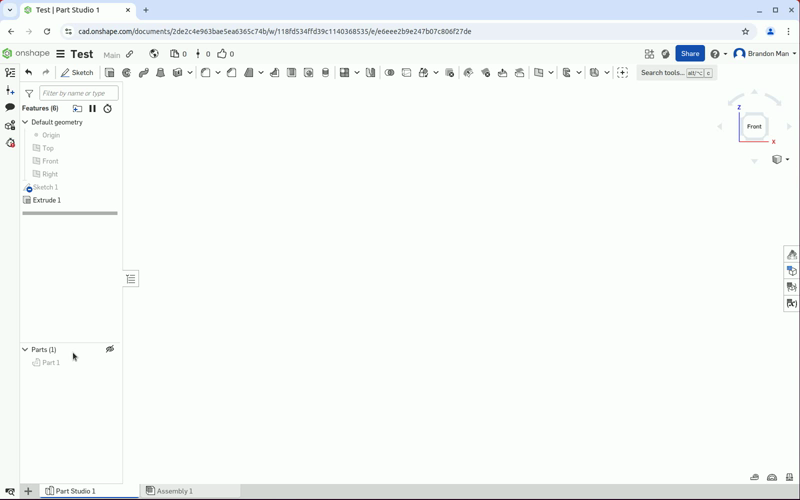
mouse_move(73, 352)
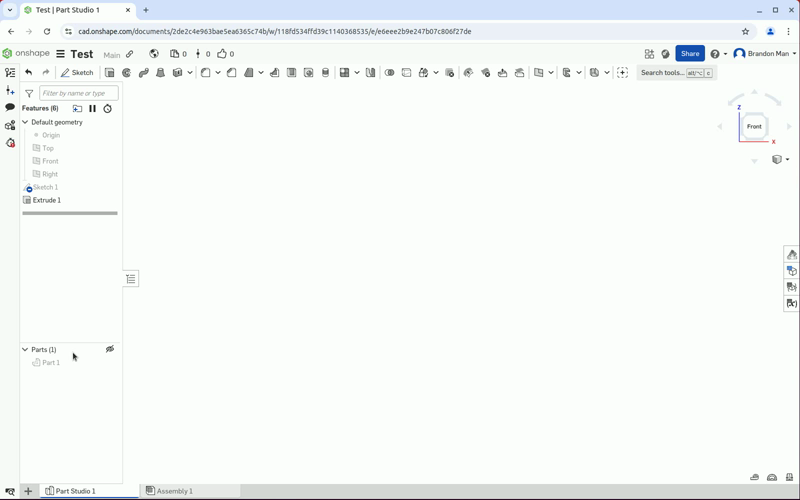
key(shift+y)
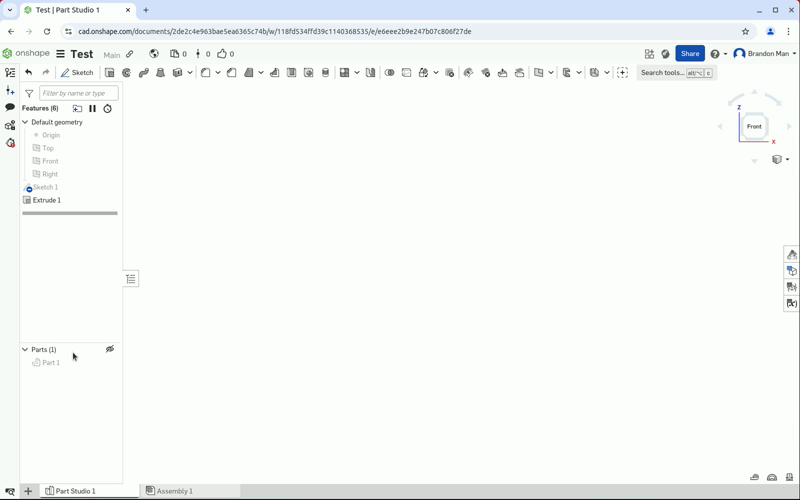
key(shift+s)
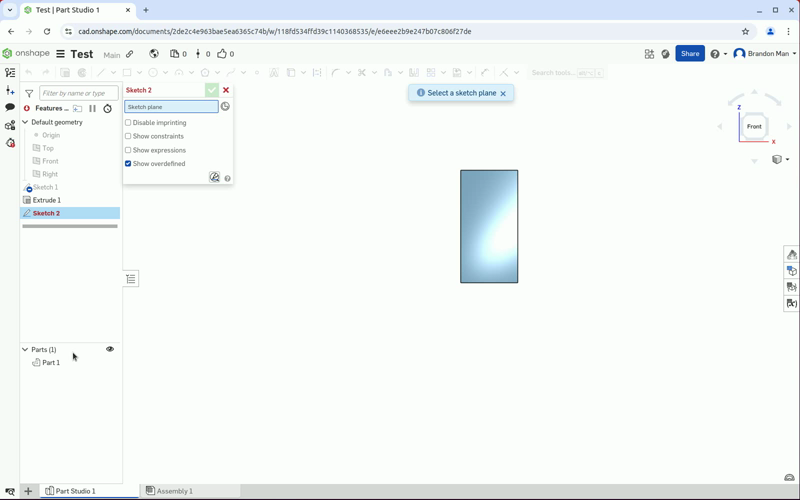
mouse_move(73, 163)
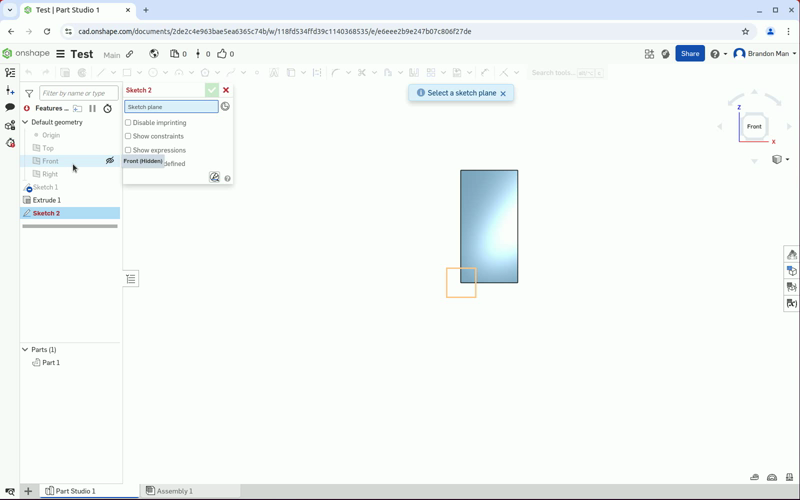
click(73, 163)
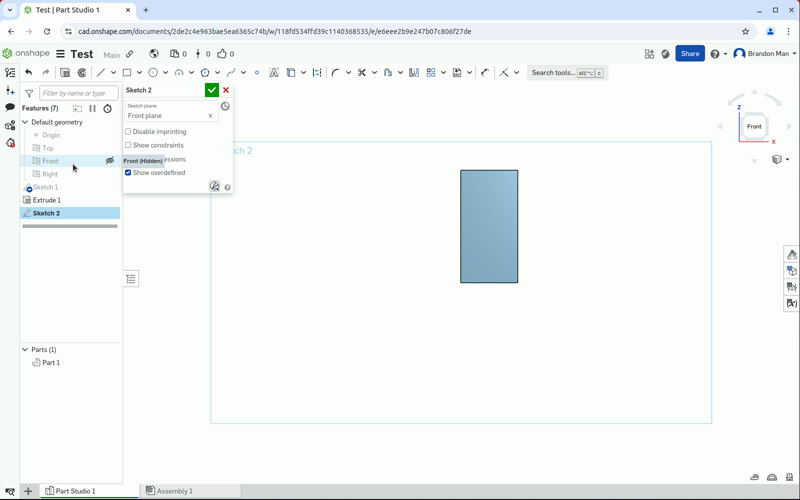
mouse_move(73, 352)
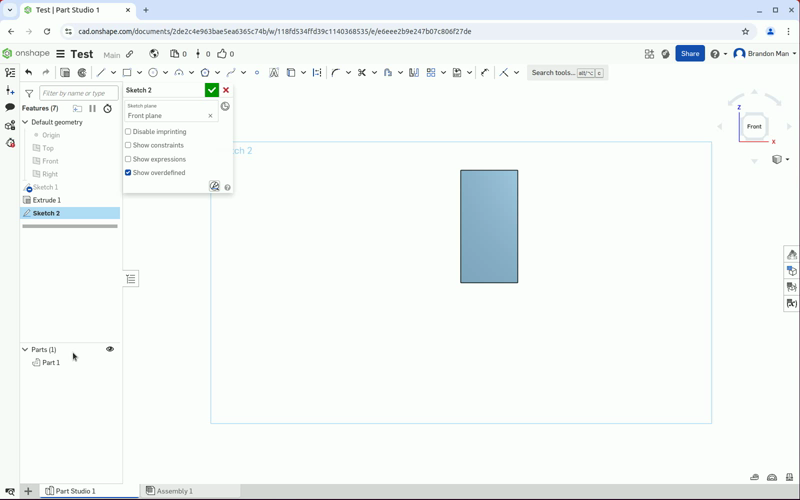
key(y)
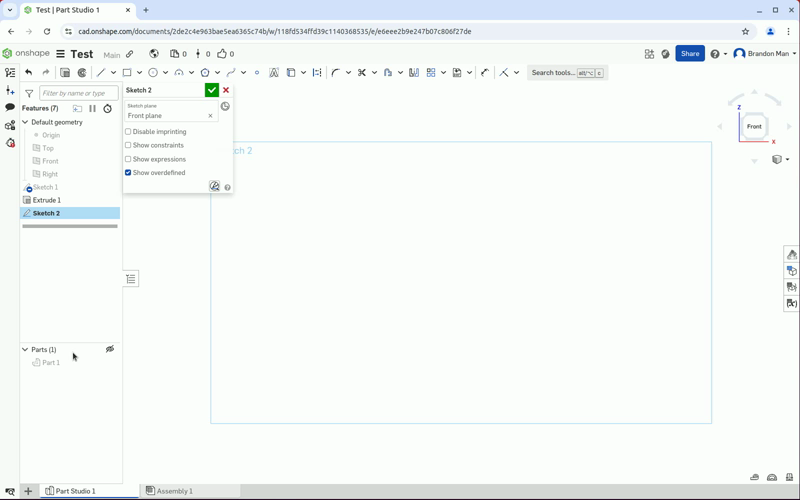
key(c)
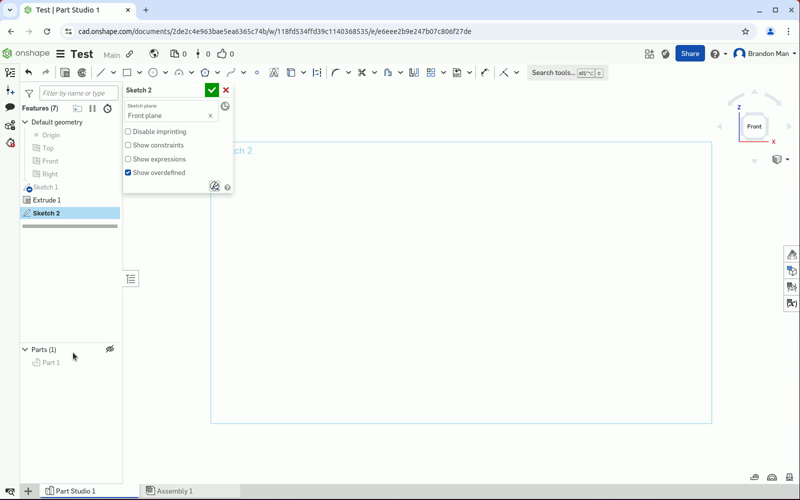
key_down(shift)
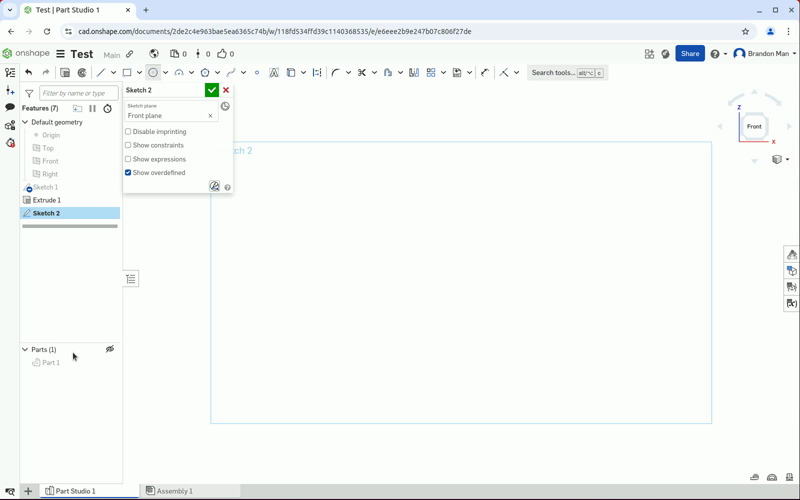
mouse_move(489, 226)
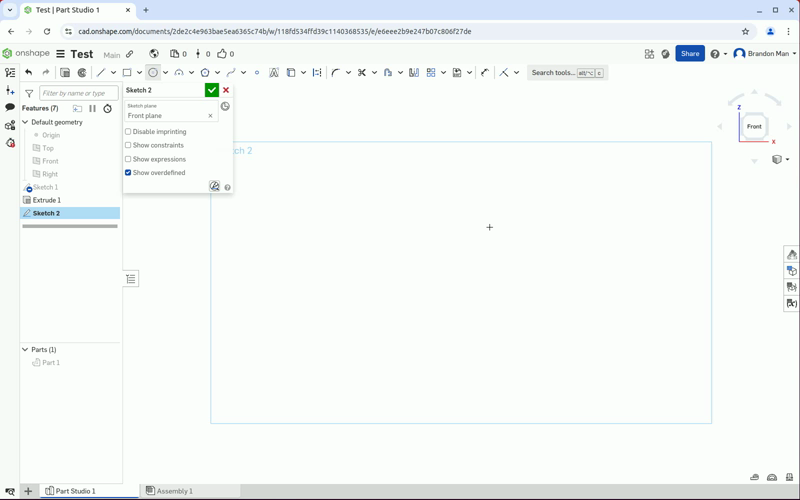
click(489, 226)
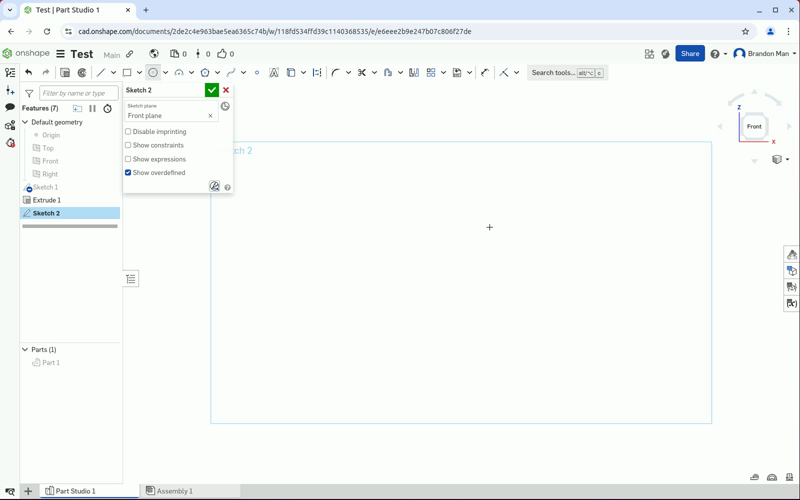
key_up(shift)
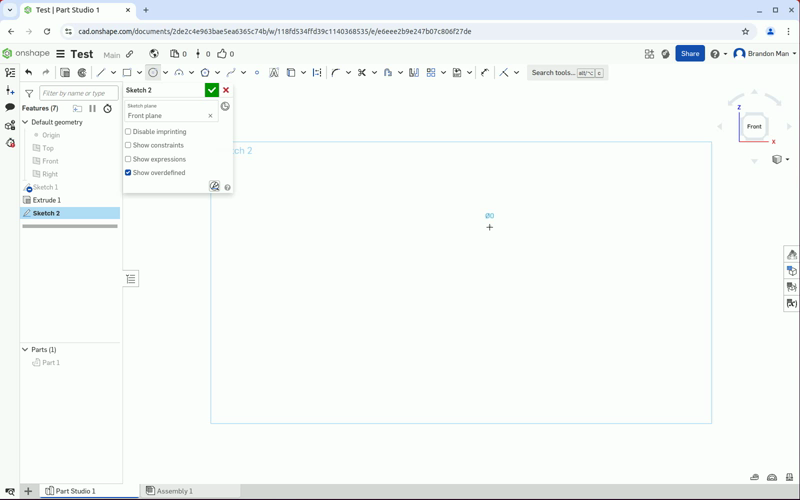
mouse_move(511, 226)
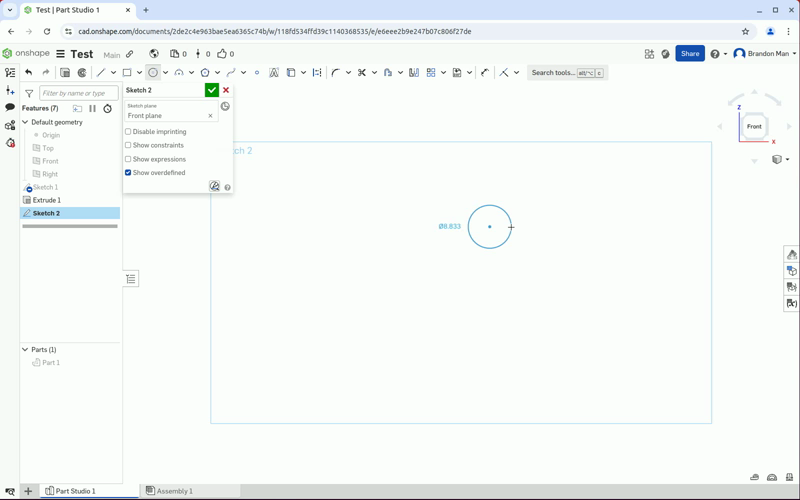
click(511, 226)
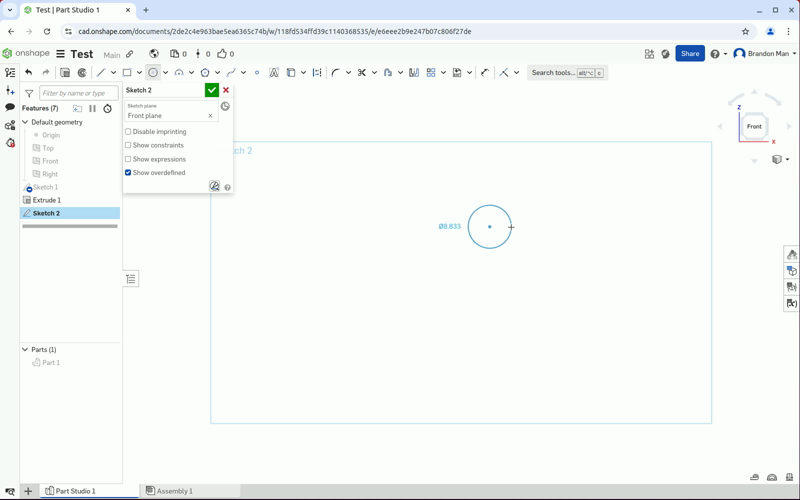
key(esc)
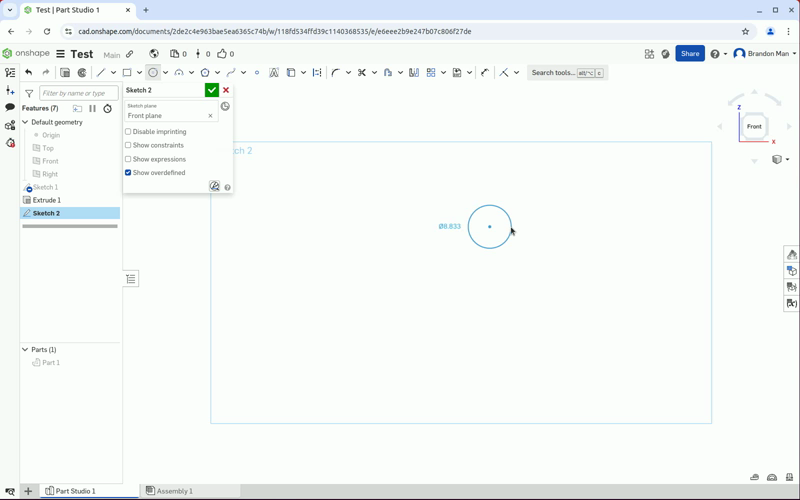
mouse_move(488, 206)
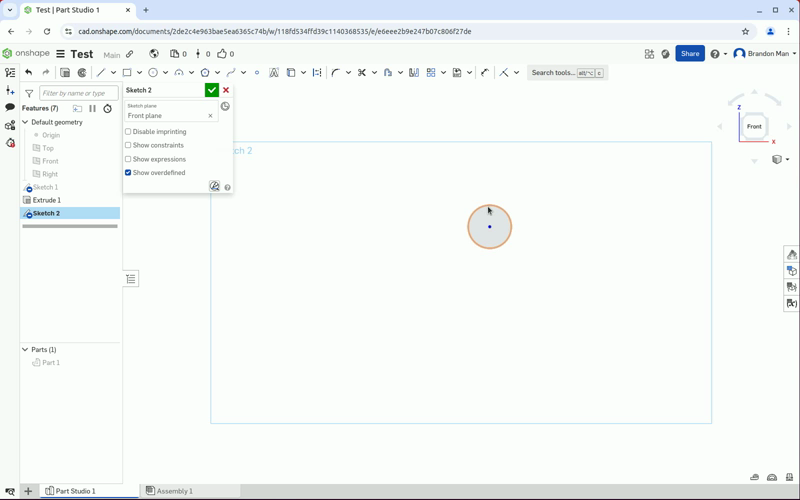
scroll(6)
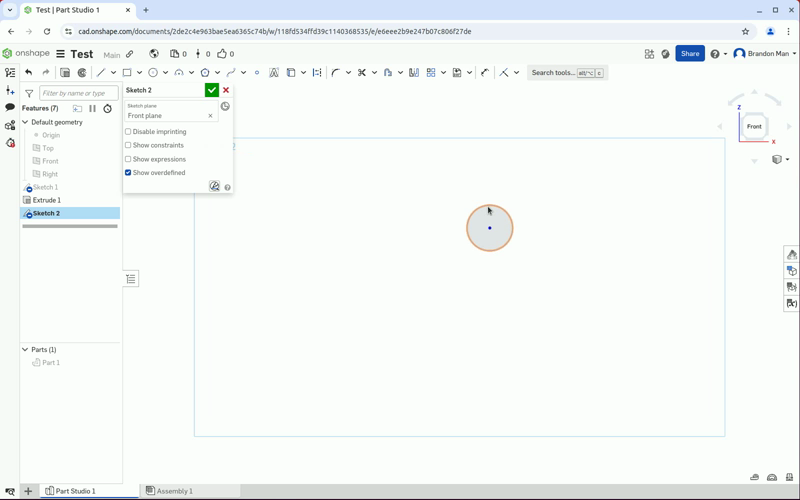
scroll(6)
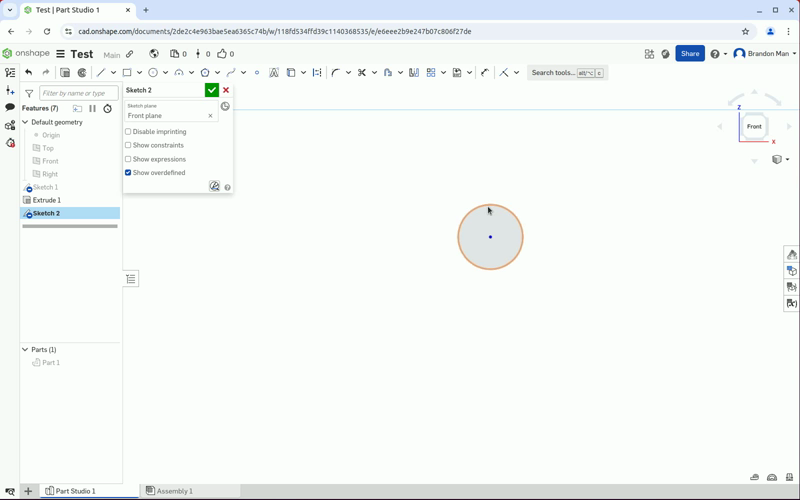
scroll(6)
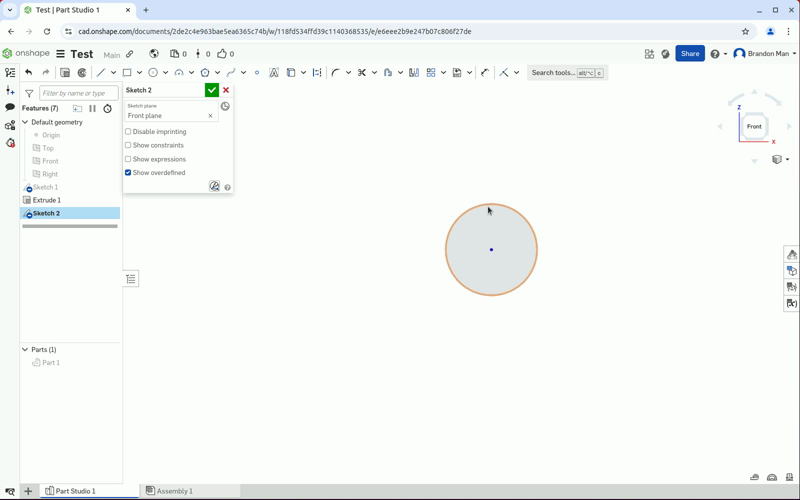
scroll(6)
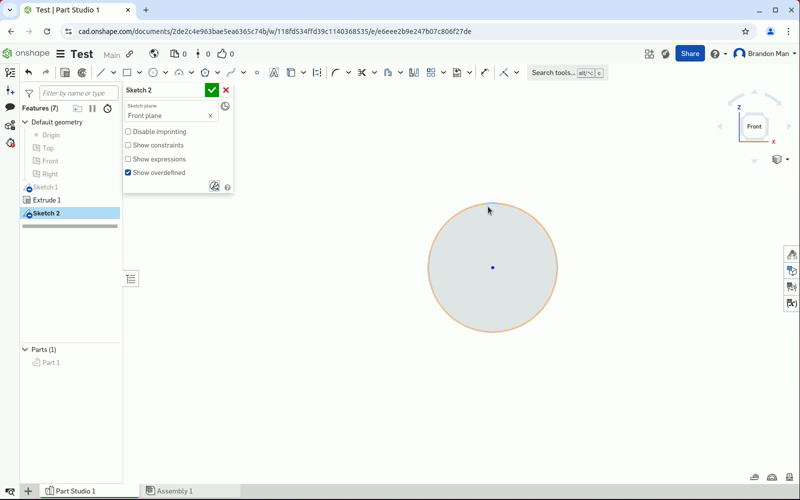
scroll(6)
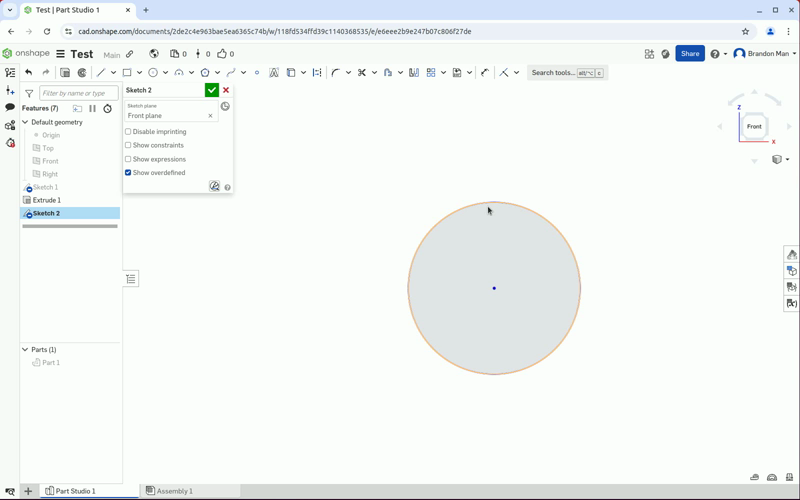
scroll(6)
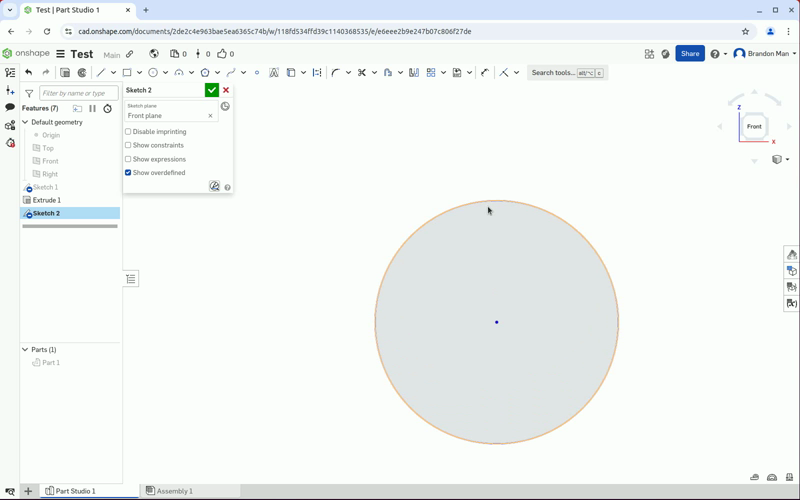
scroll(6)
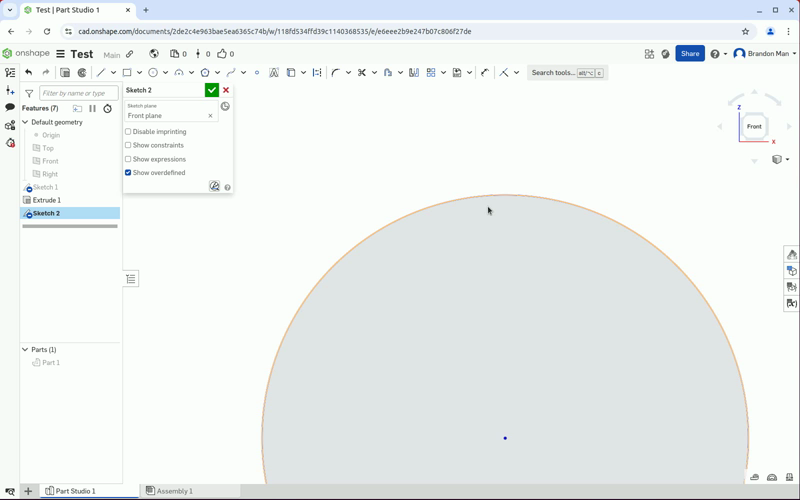
click(488, 206)
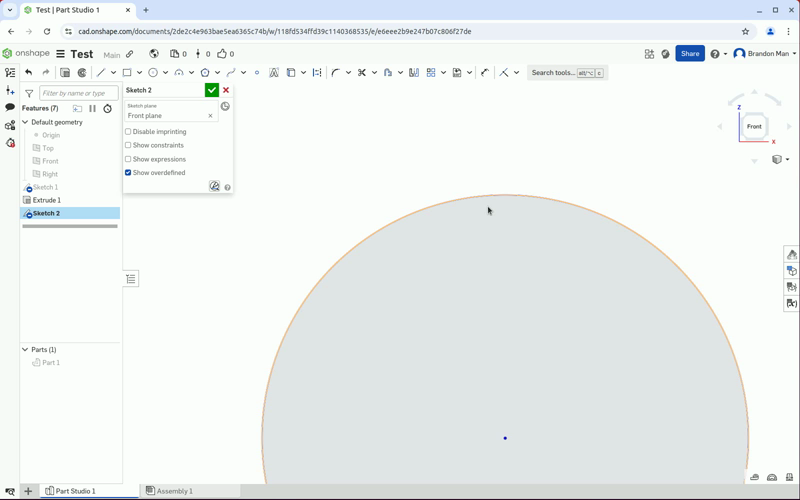
scroll(-6)
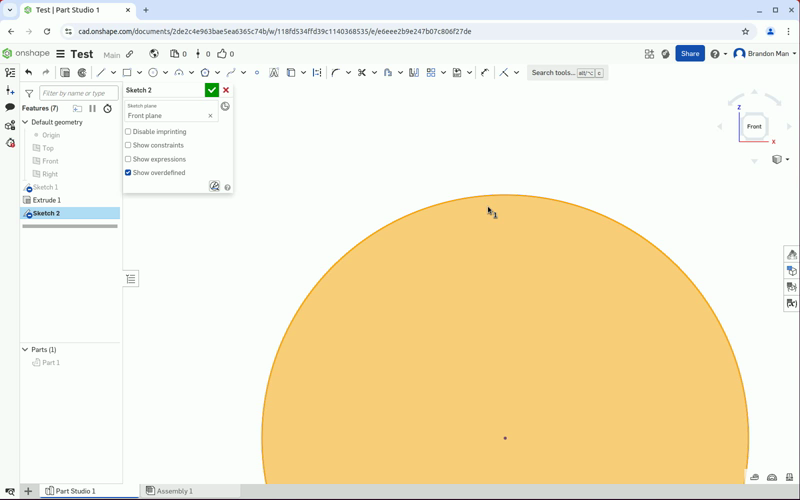
scroll(-6)
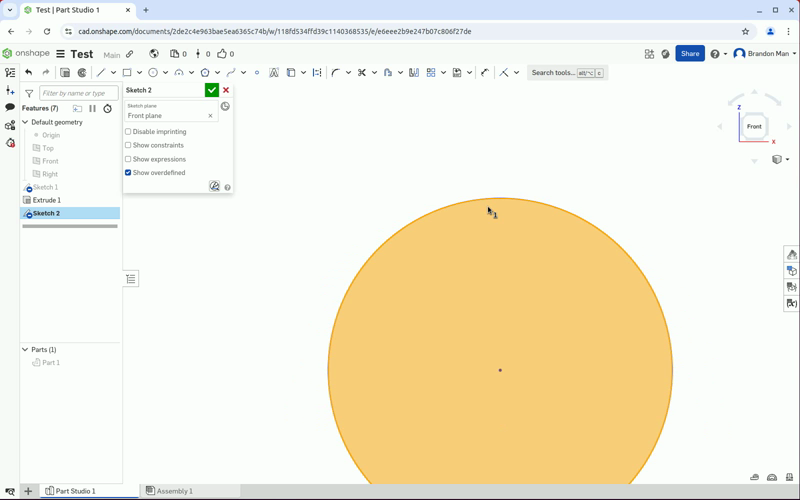
scroll(-6)
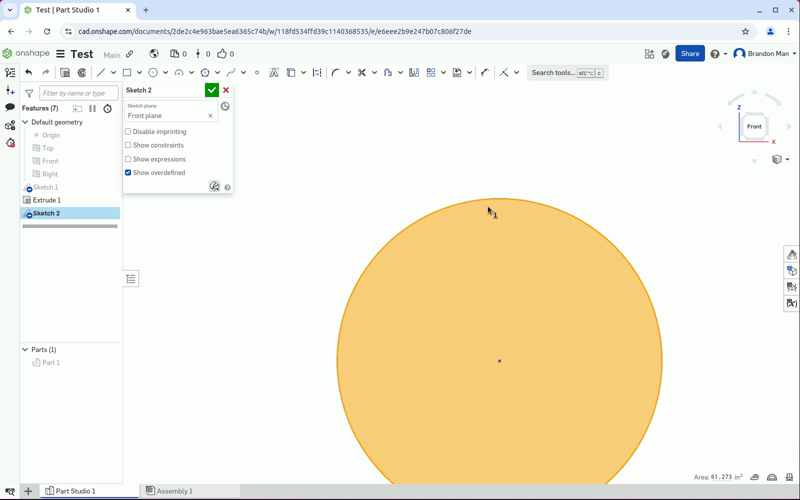
scroll(-6)
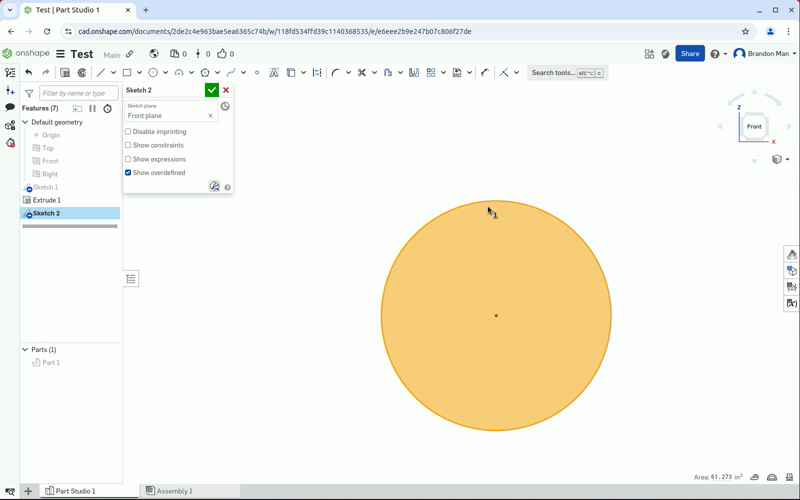
scroll(-6)
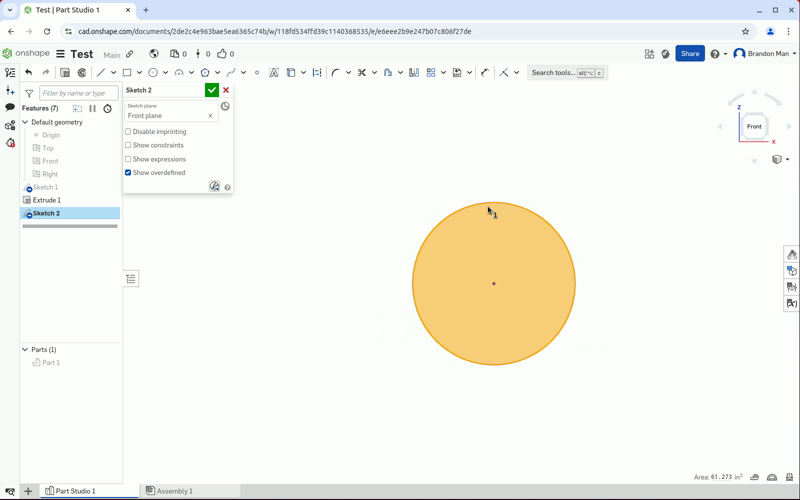
scroll(-6)
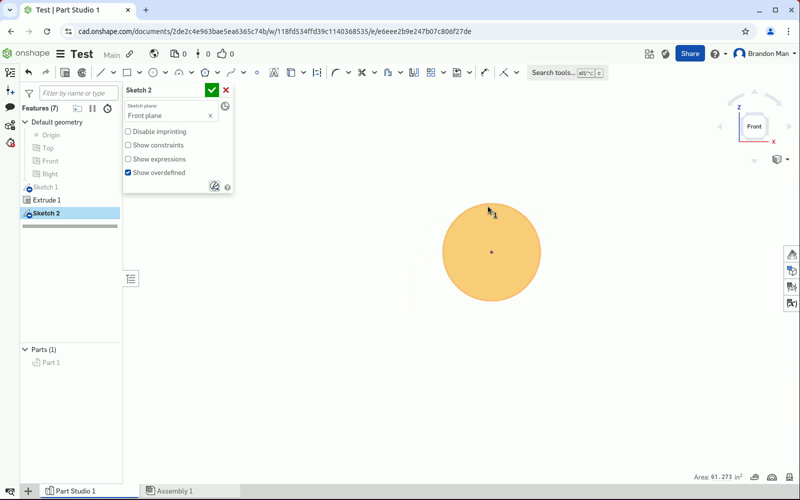
scroll(-6)
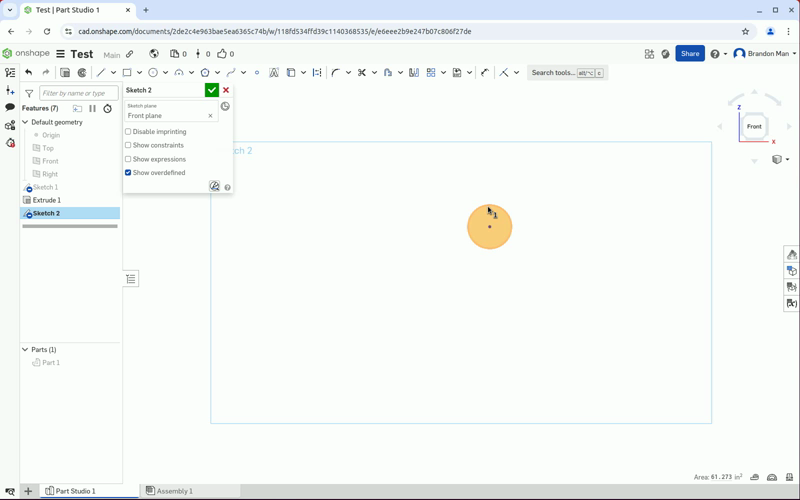
mouse_move(73, 352)
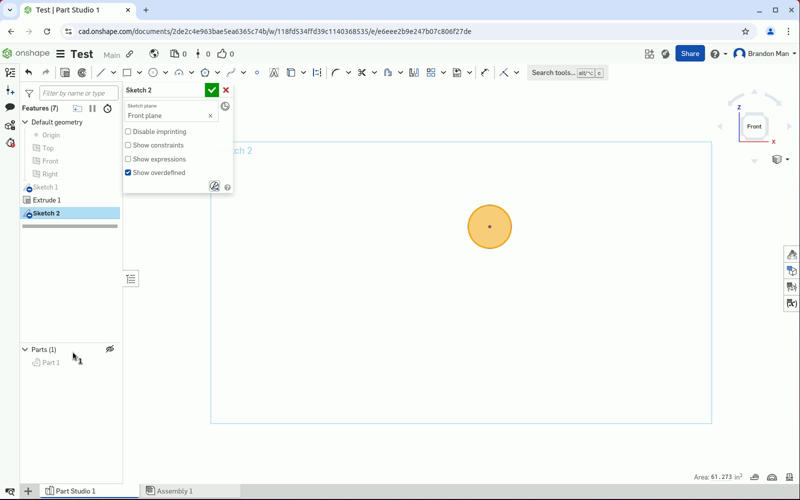
key(shift+y)
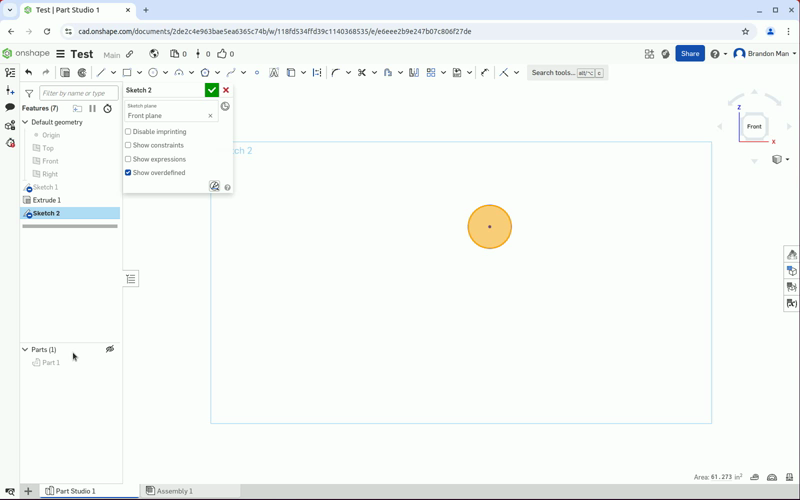
key(shift+e)
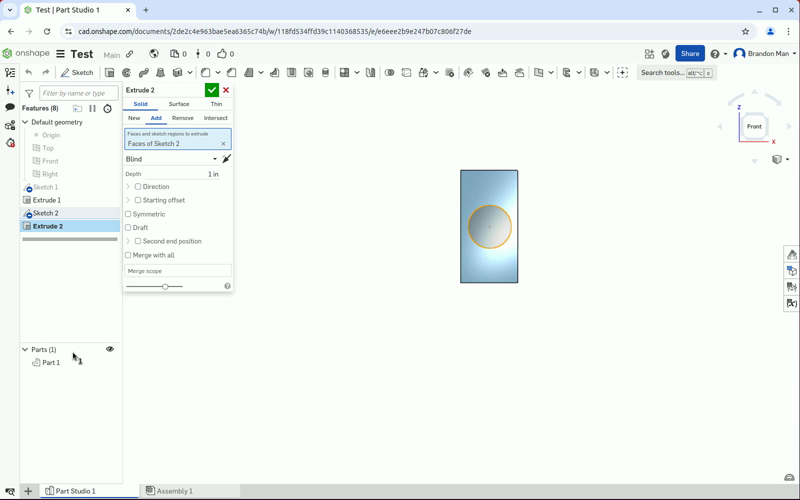
mouse_move(143, 106)
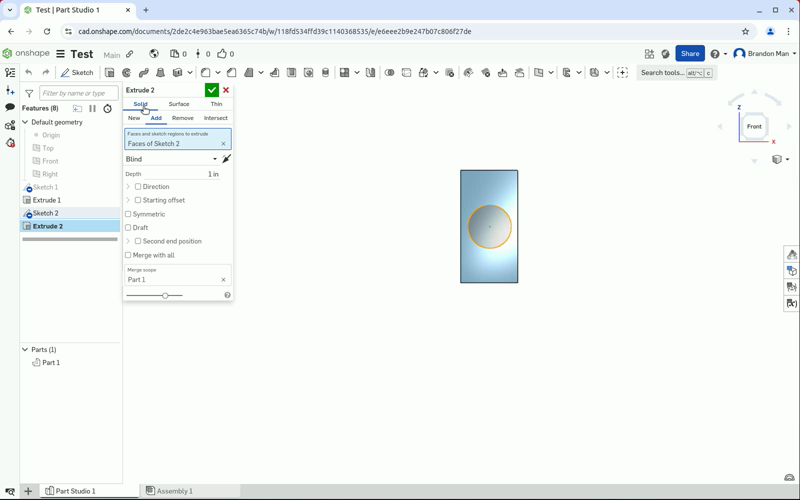
click(143, 106)
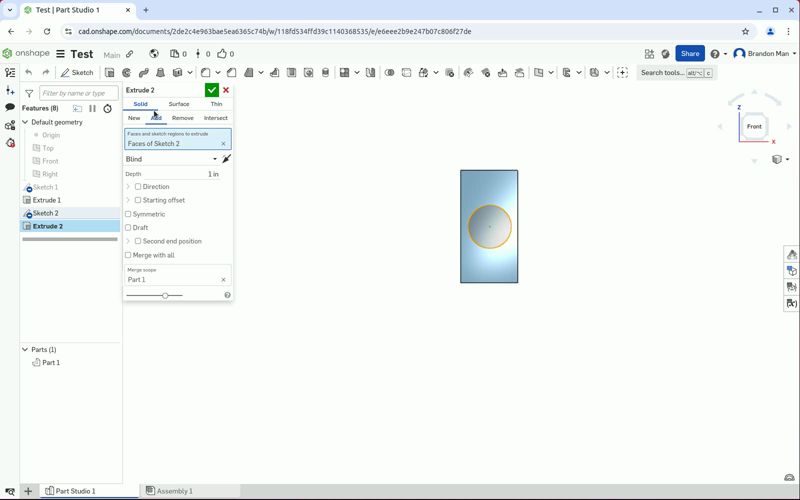
mouse_move(186, 120)
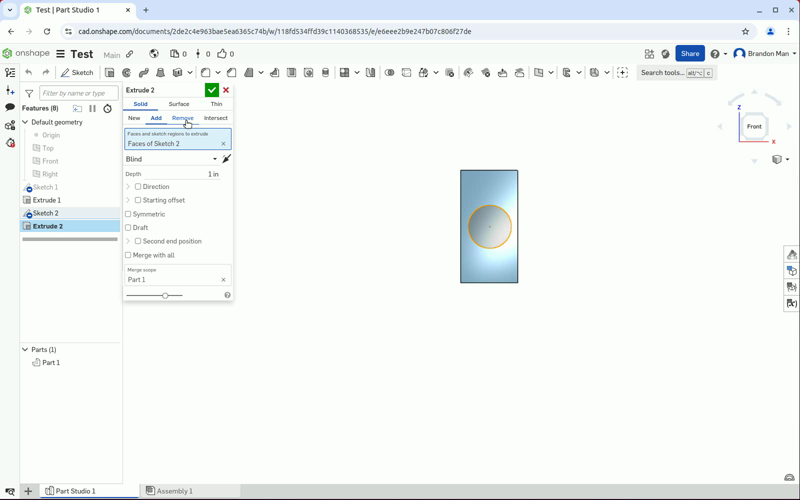
click(186, 120)
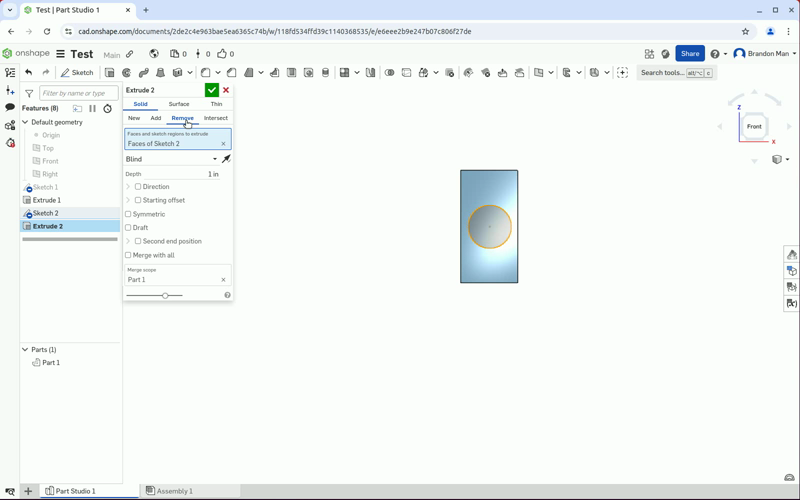
key(tab, 4)
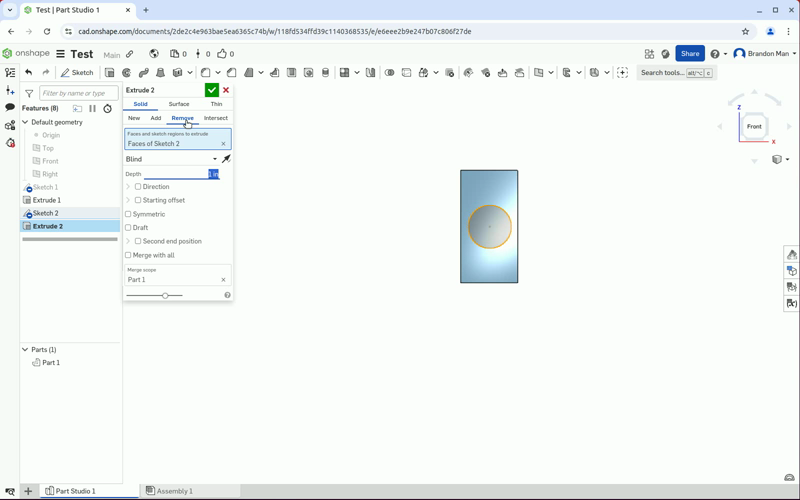
text(3.851)
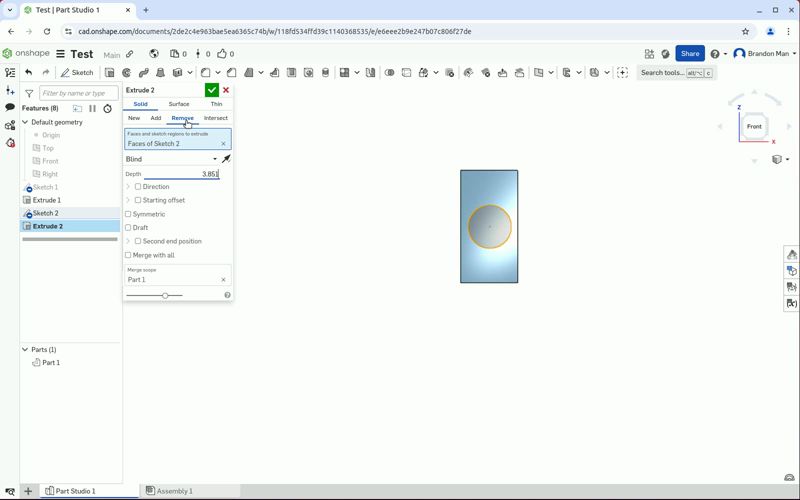
key(tab, 6)
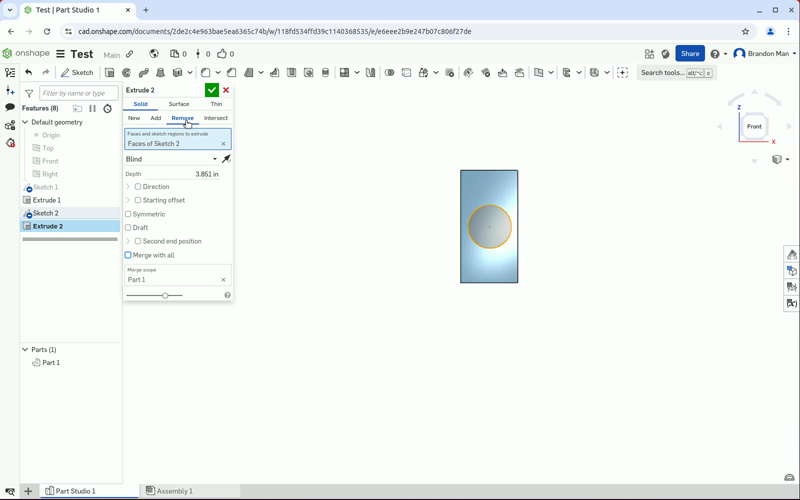
key(space)
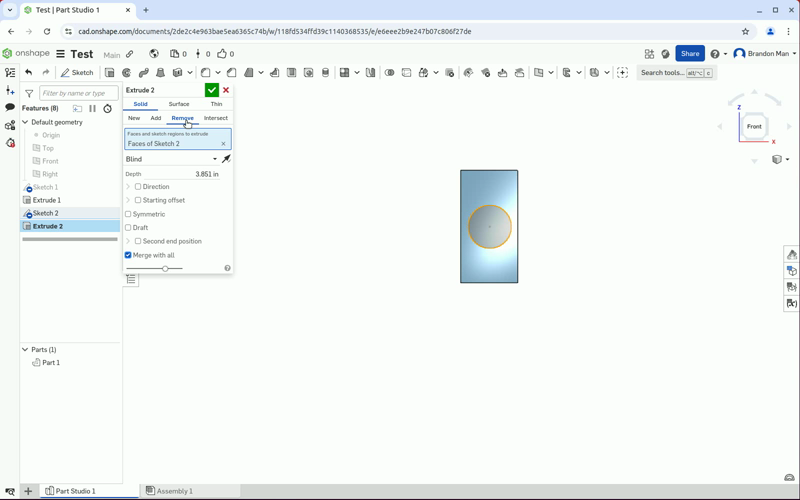
key(enter)
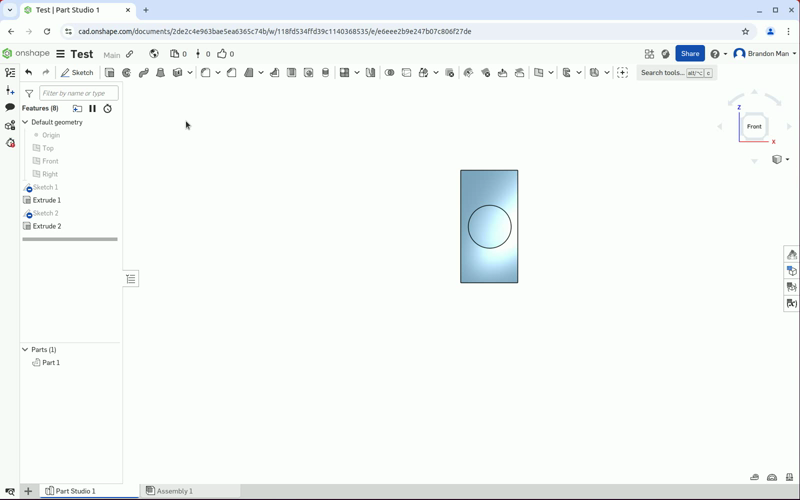
key(shift+h)
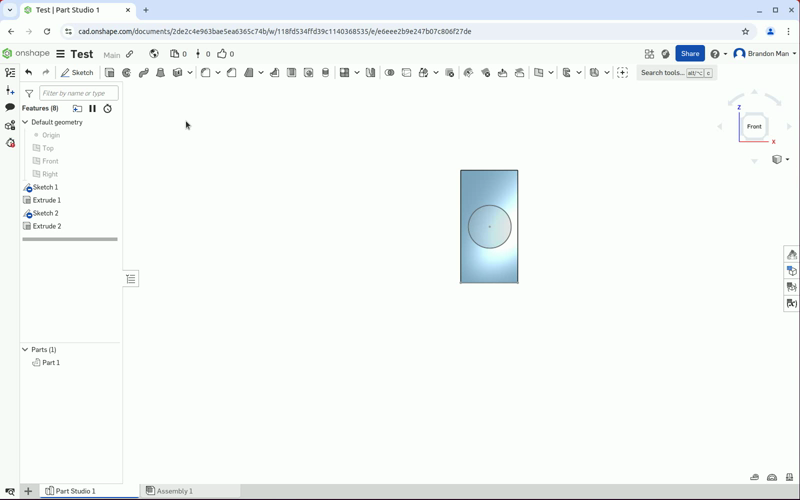
key(shift+h)
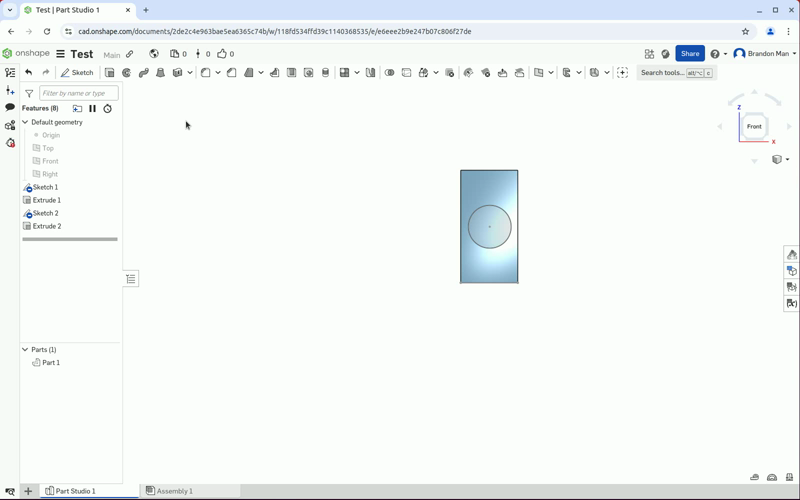
key(shift+7)
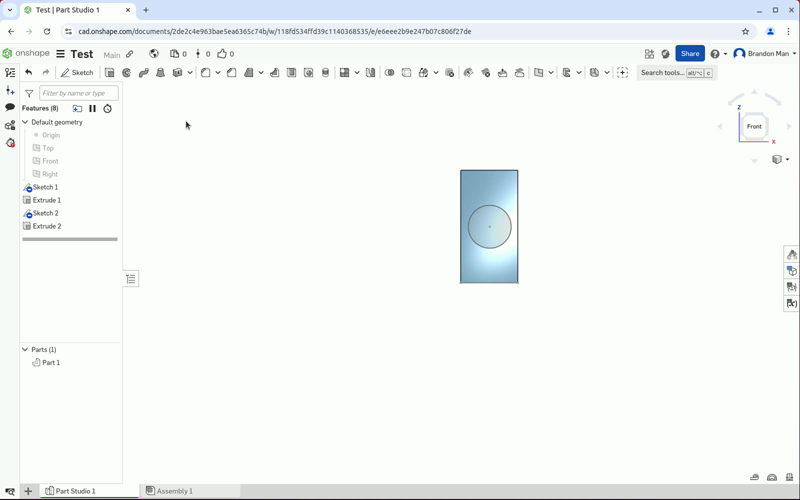
key(left, 2)
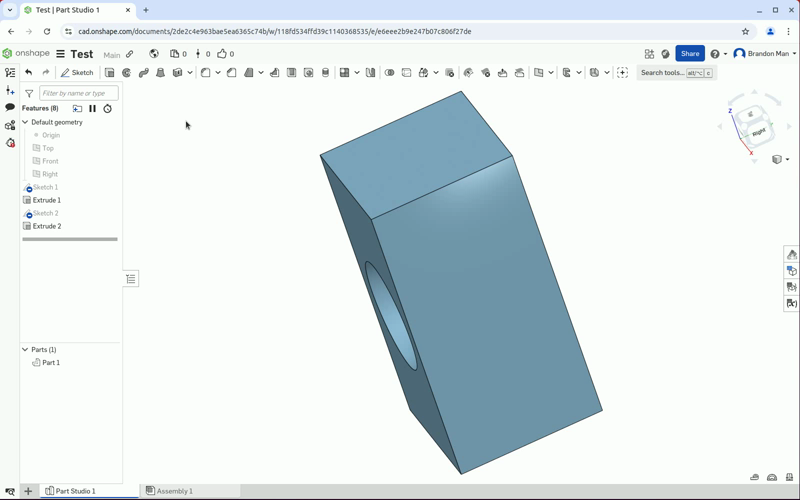
key(down, 2)
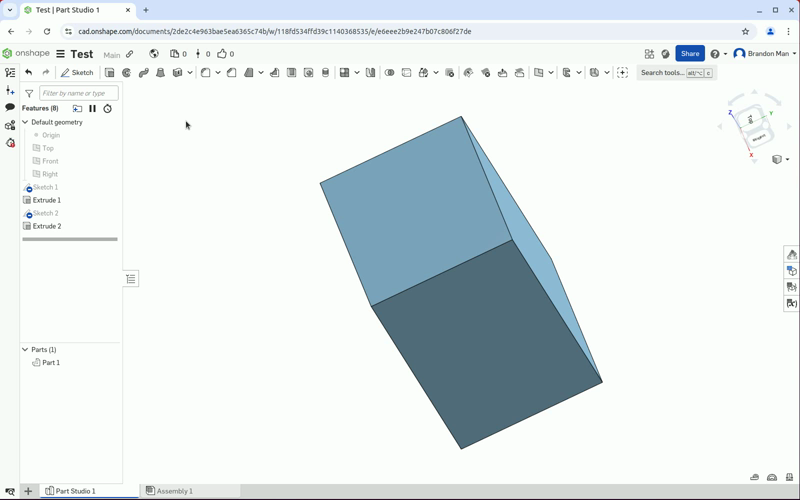
key(up, 2)
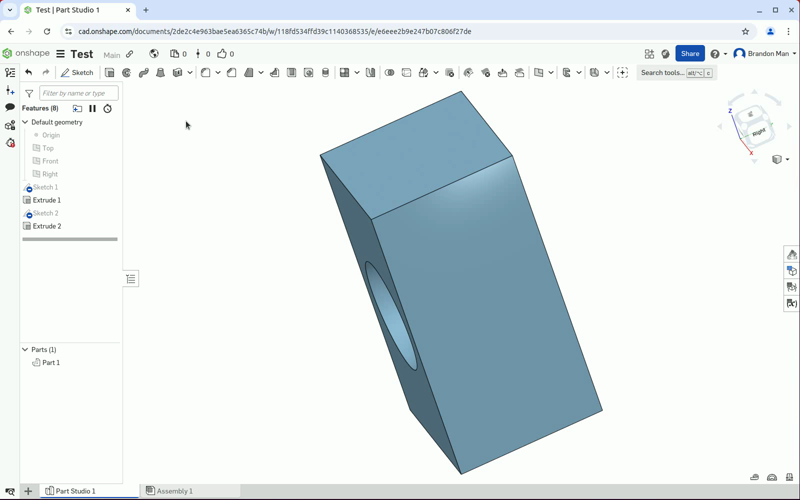
key(right, 2)
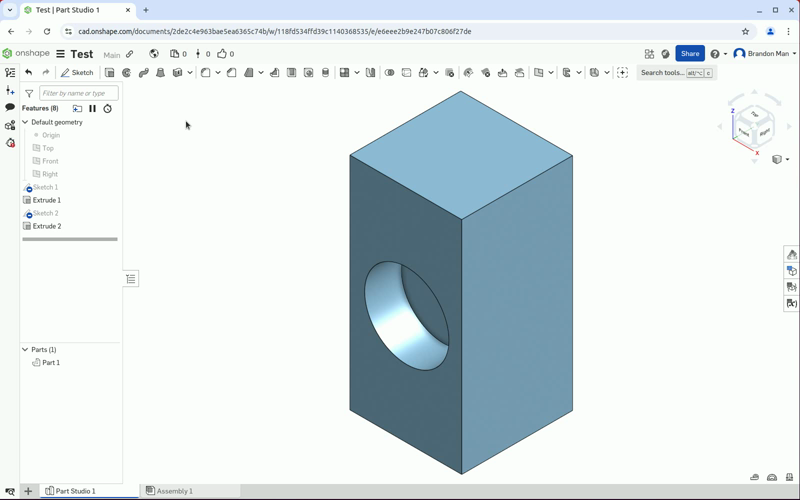
mouse_move(73, 189)
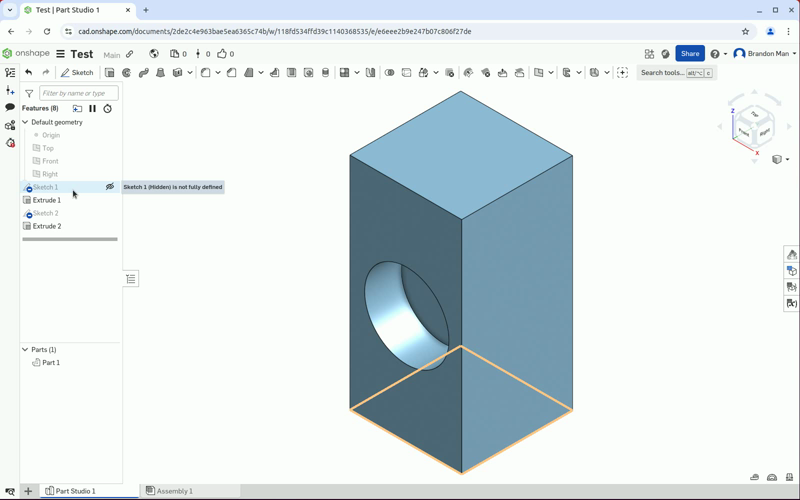
click(73, 189)